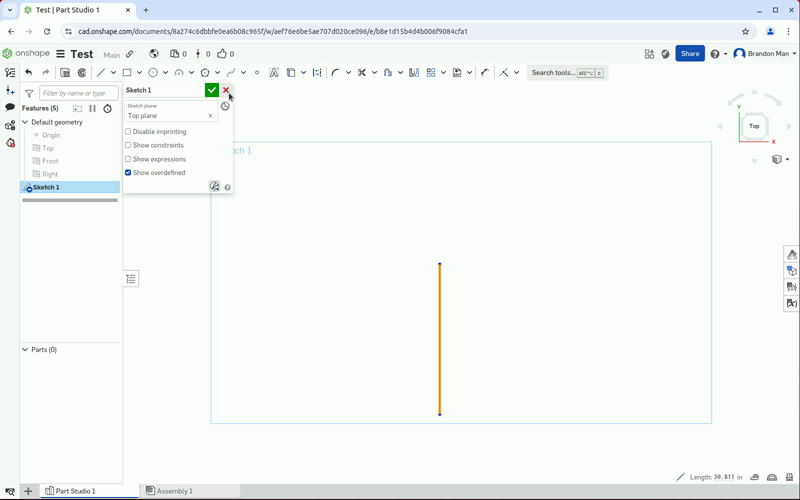
key(shift+h)
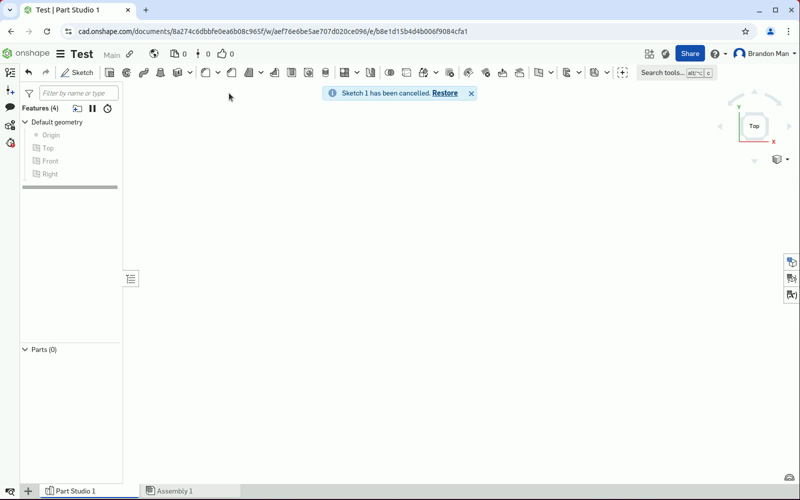
mouse_move(73, 352)
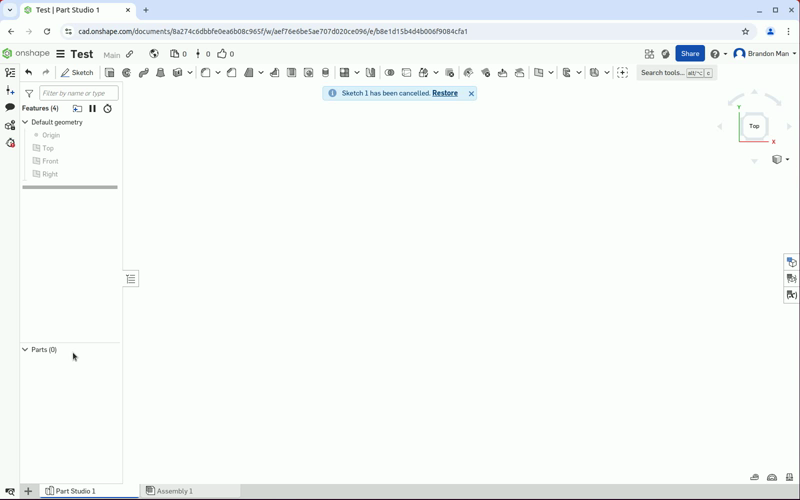
key(y)
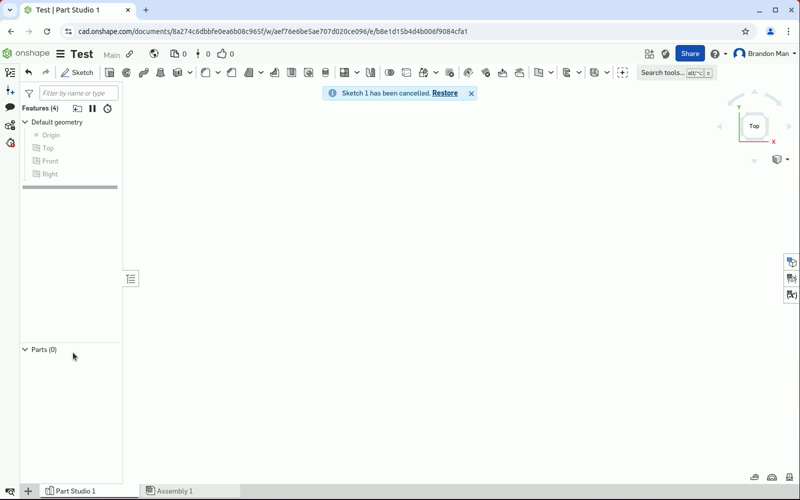
key(shift+p)
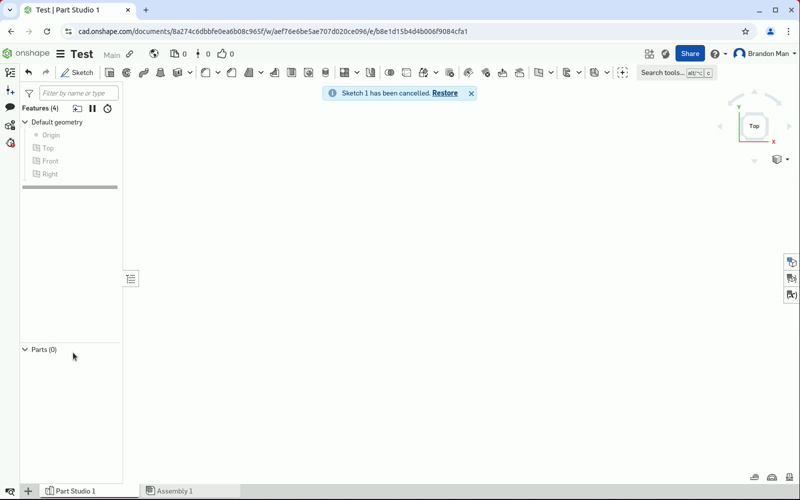
key(space)
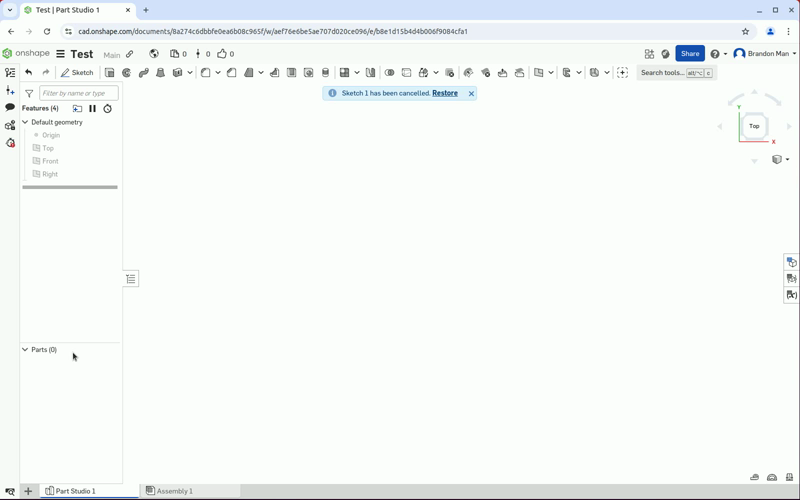
key_down(shift)
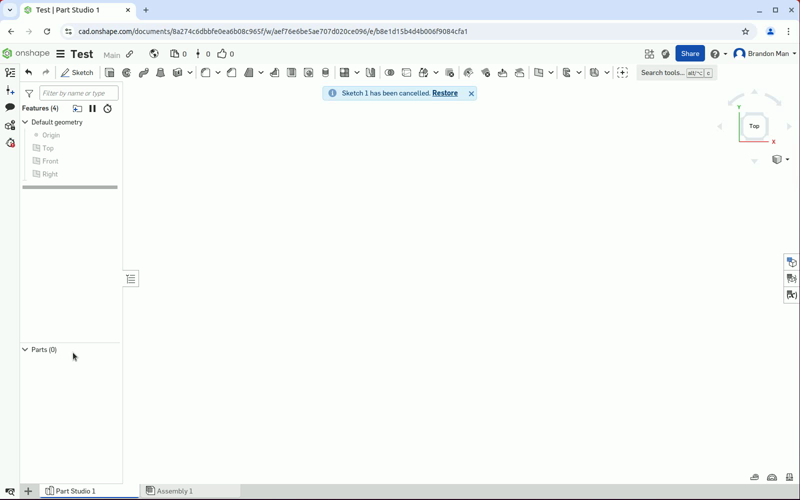
key(up)
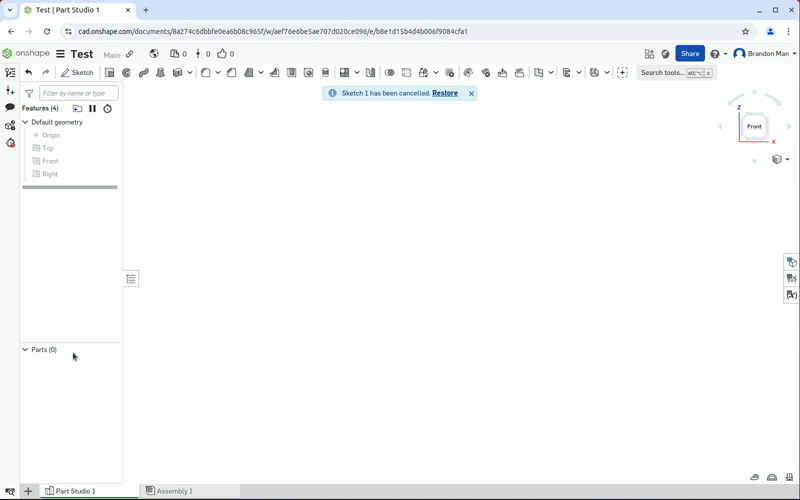
key_up(shift)
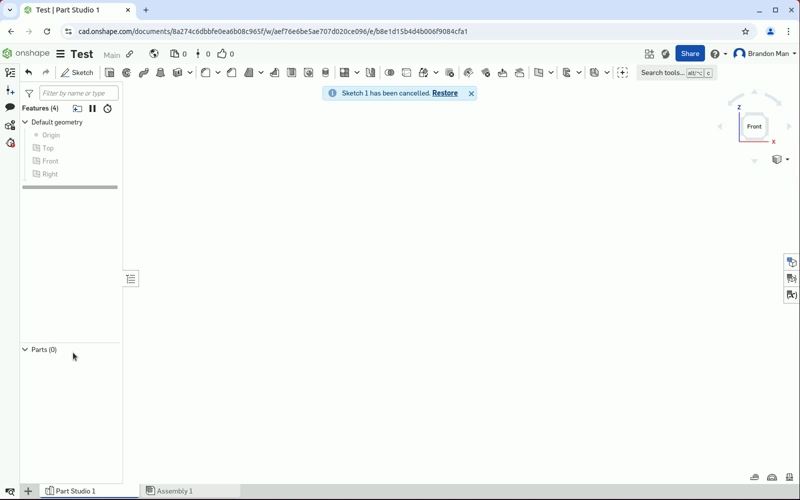
mouse_move(73, 352)
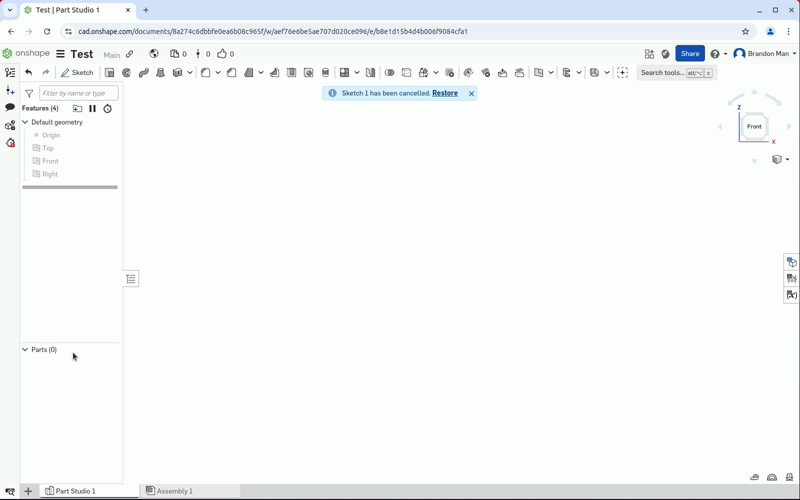
key(shift+y)
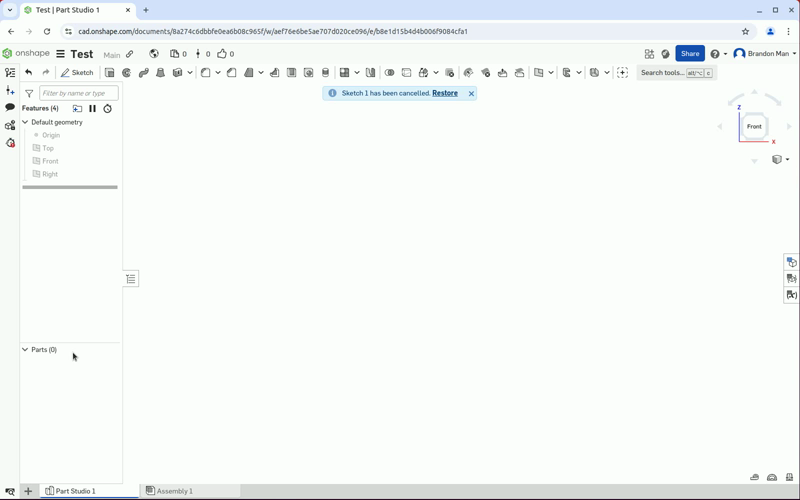
key(shift+s)
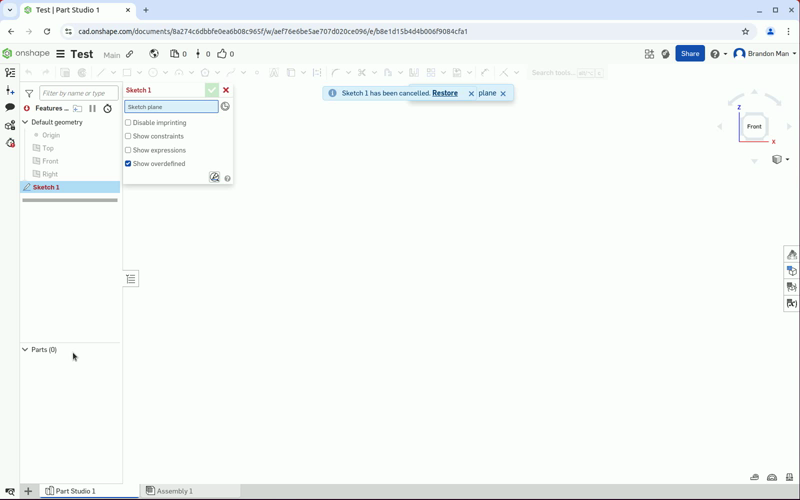
mouse_move(73, 163)
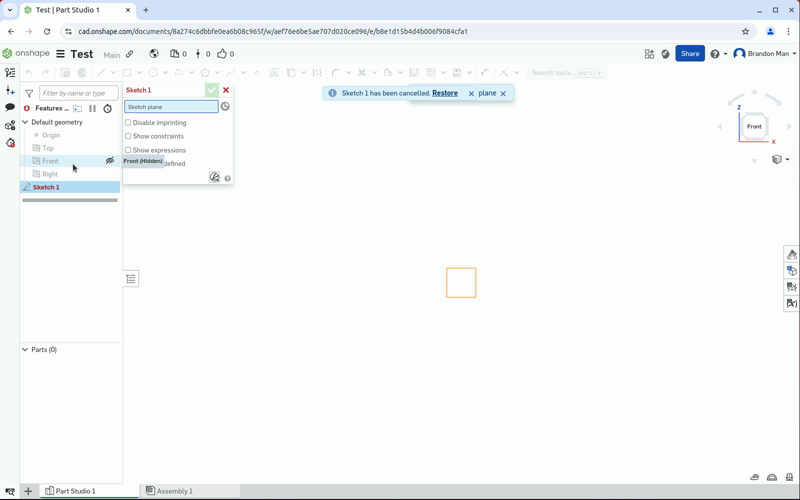
click(73, 163)
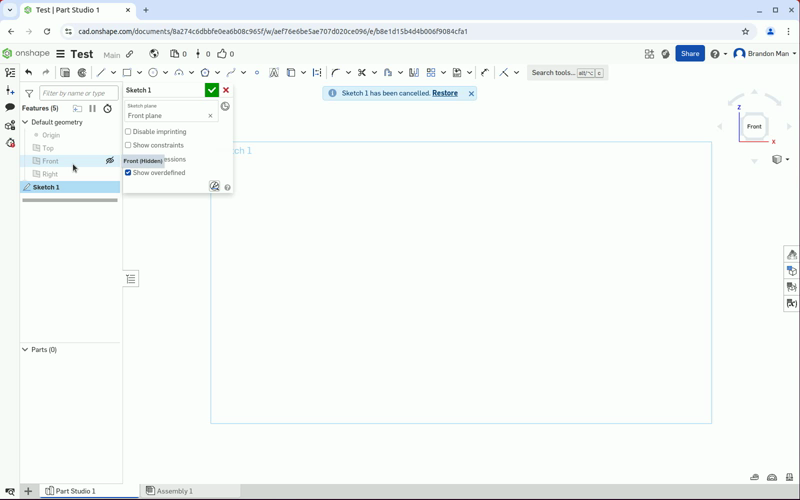
mouse_move(73, 352)
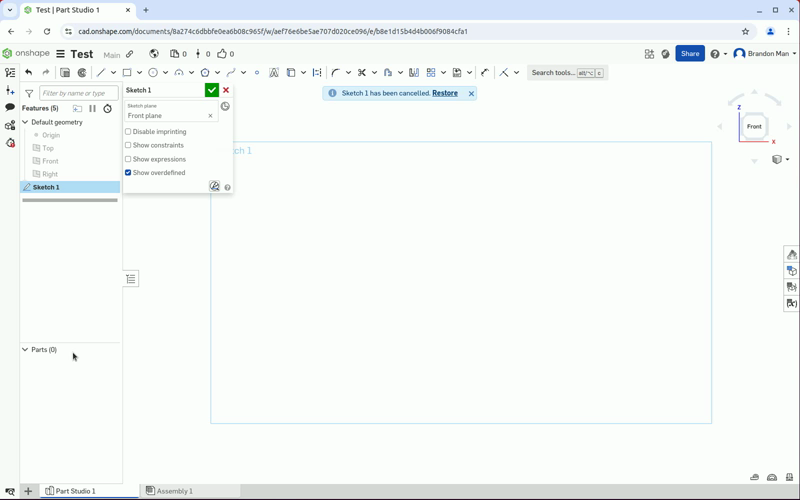
key(y)
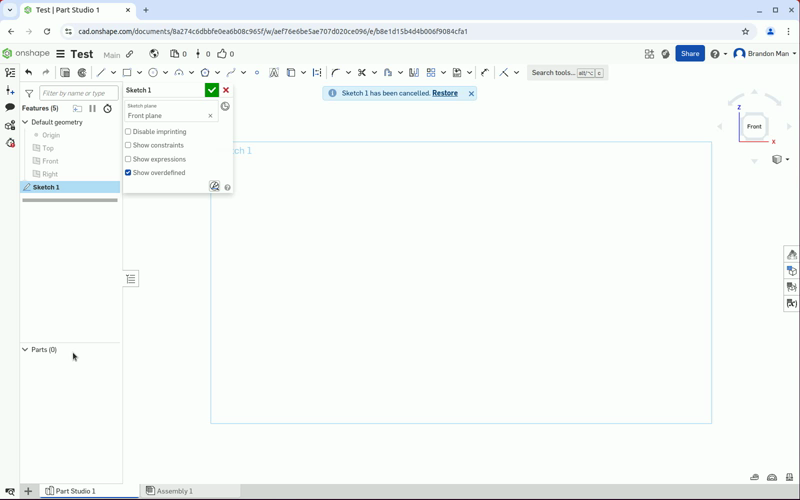
key(c)
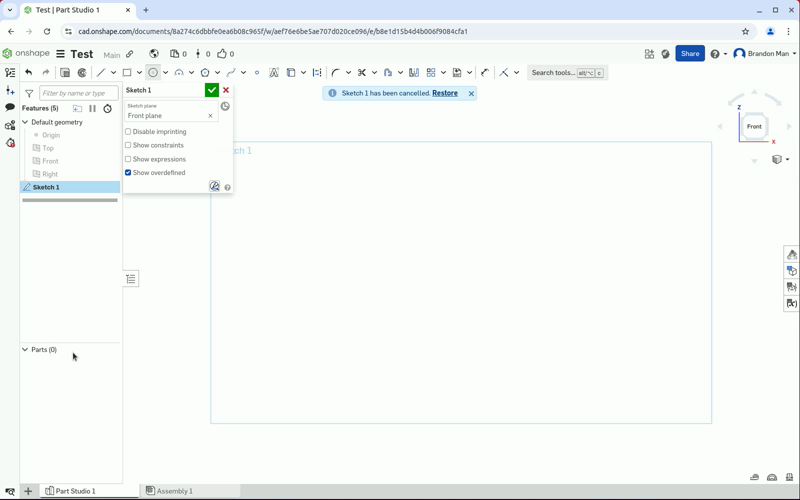
key_down(shift)
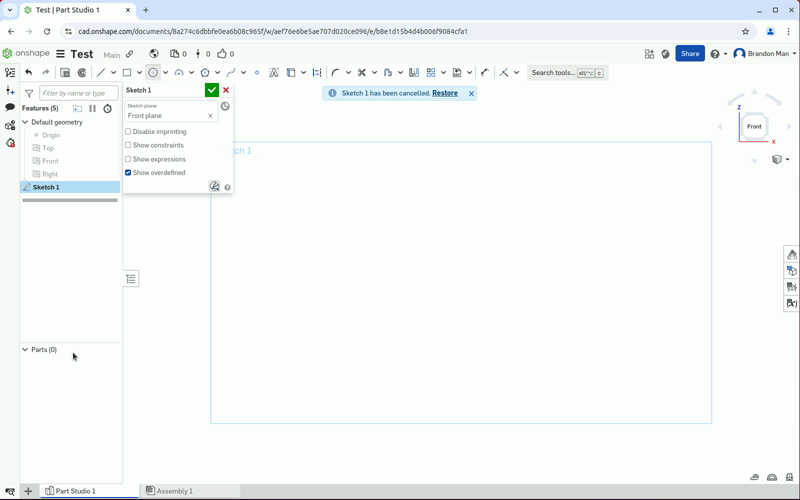
mouse_move(402, 172)
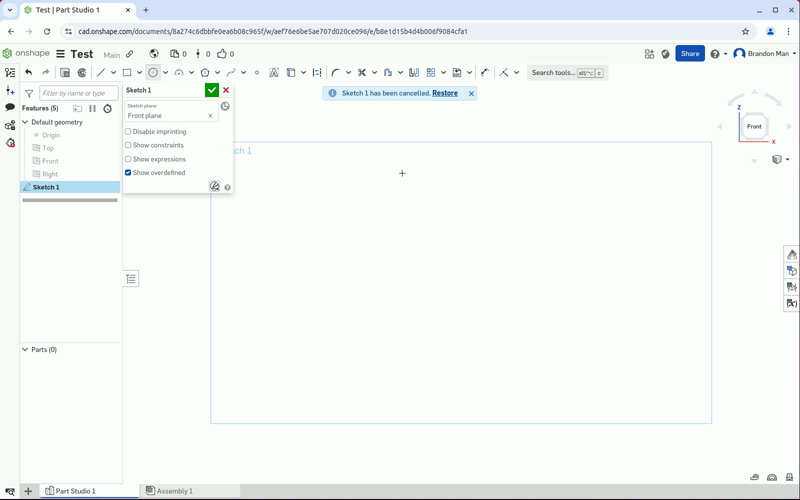
click(402, 172)
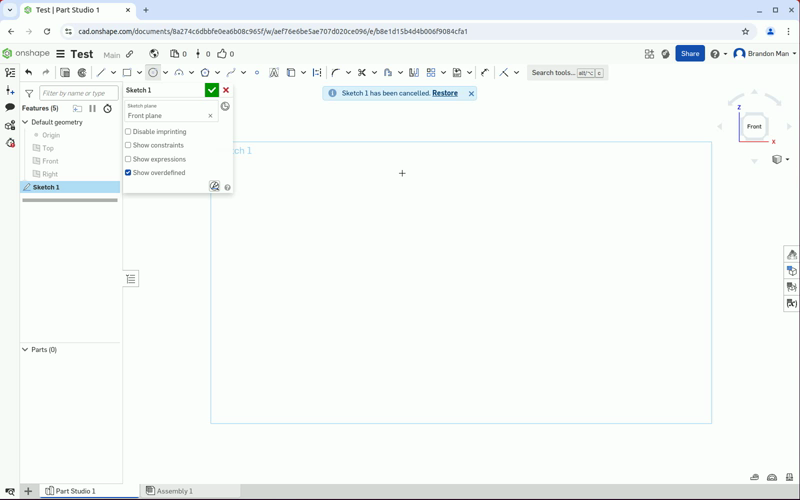
key_up(shift)
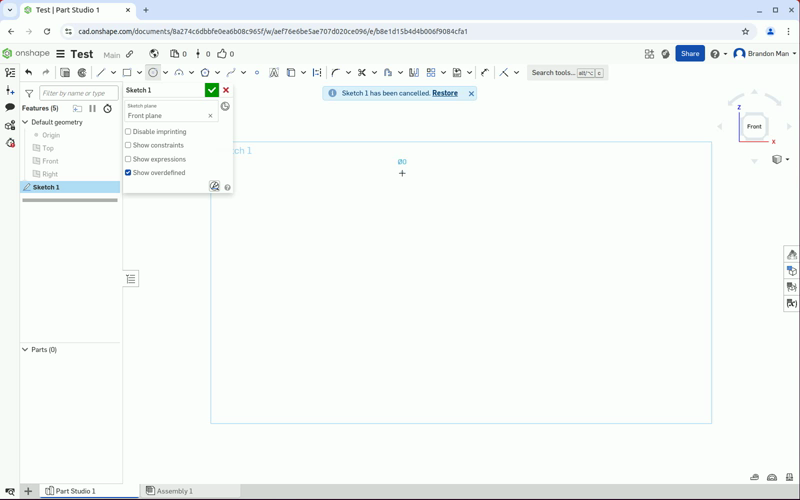
mouse_move(404, 172)
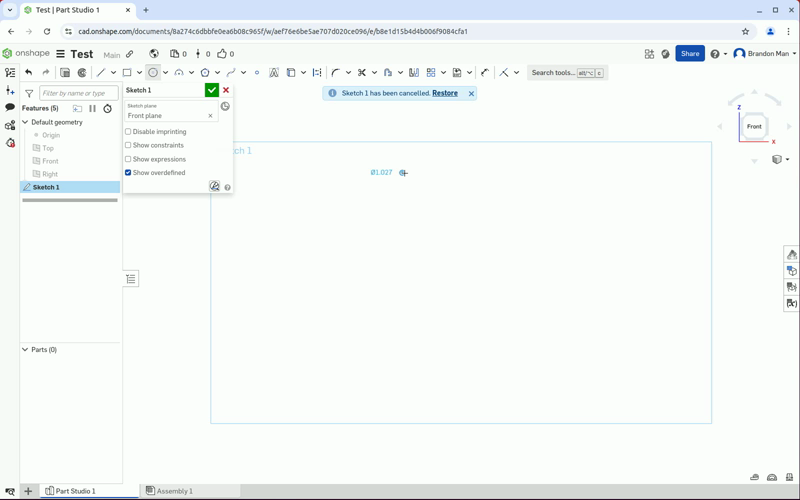
scroll(6)
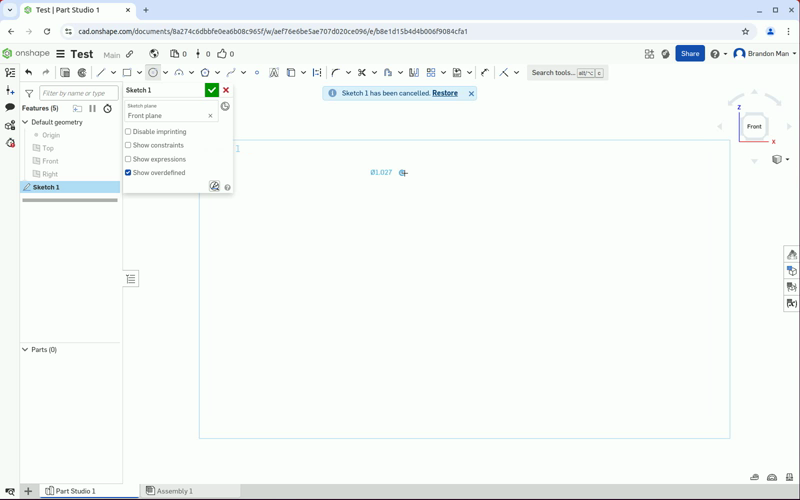
scroll(6)
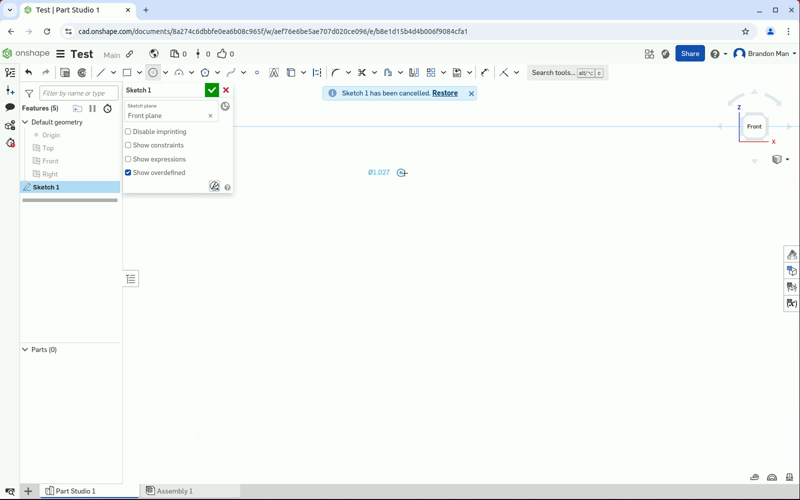
scroll(6)
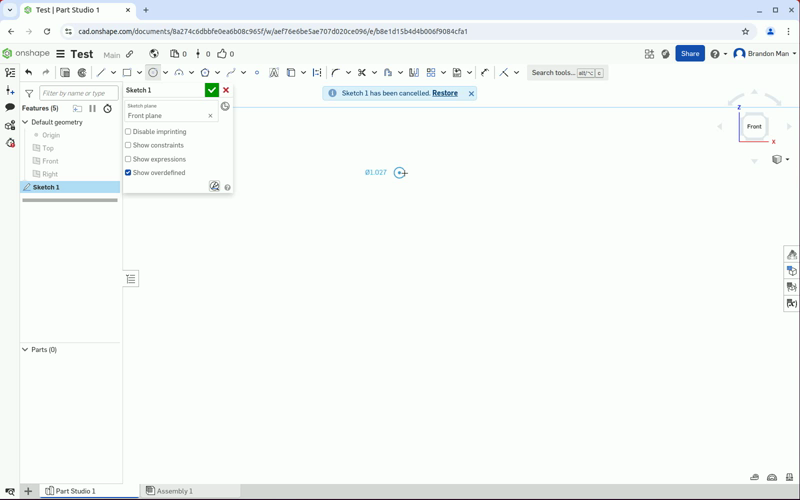
scroll(6)
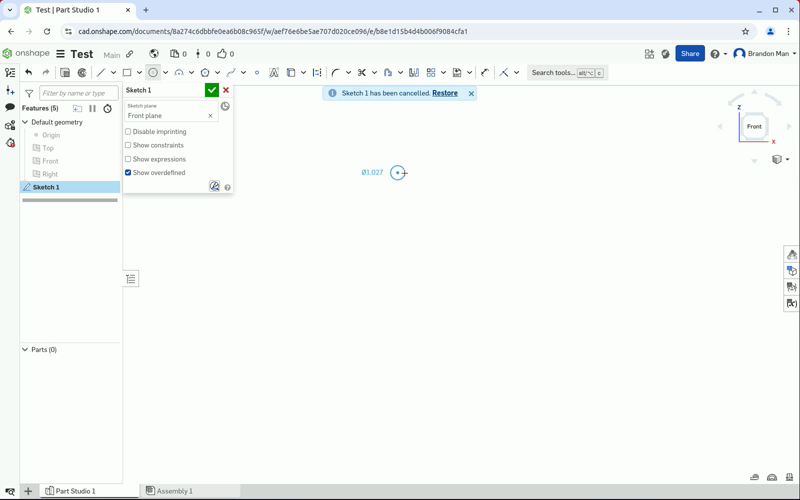
scroll(6)
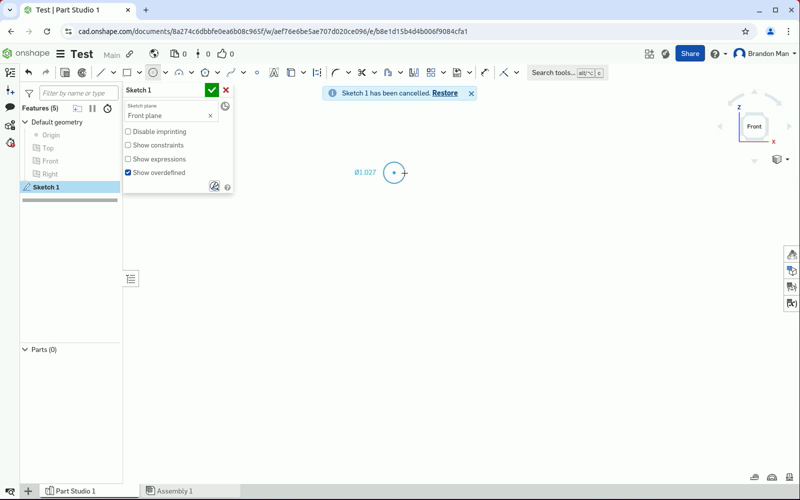
scroll(6)
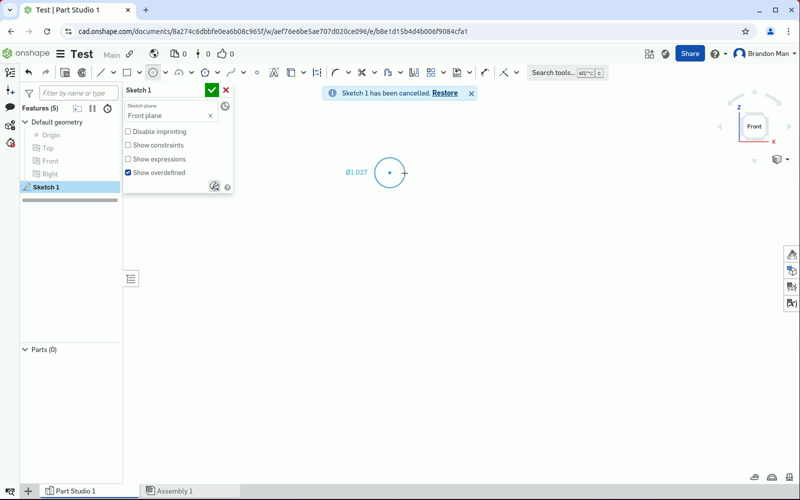
scroll(6)
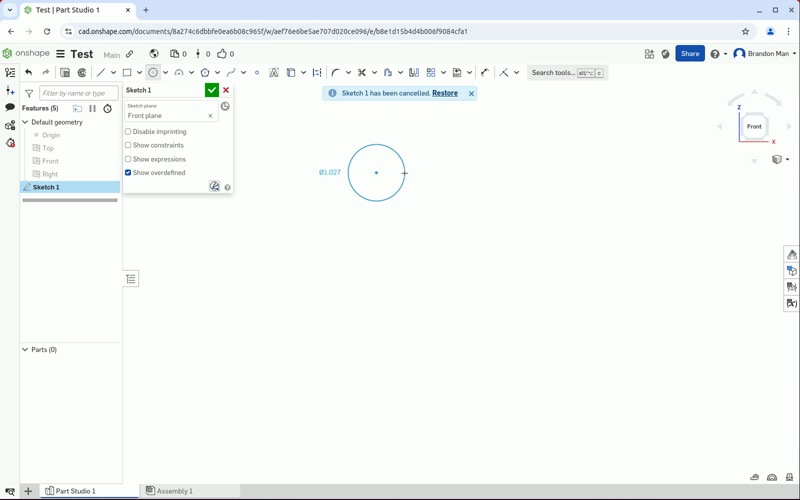
click(404, 172)
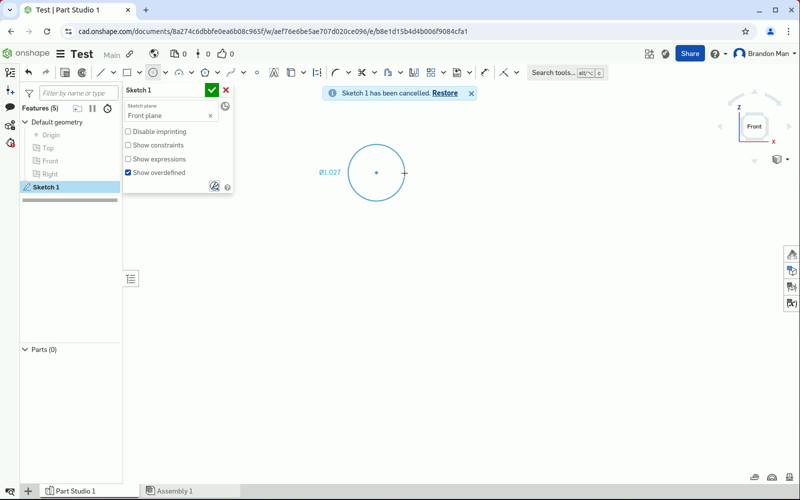
scroll(-6)
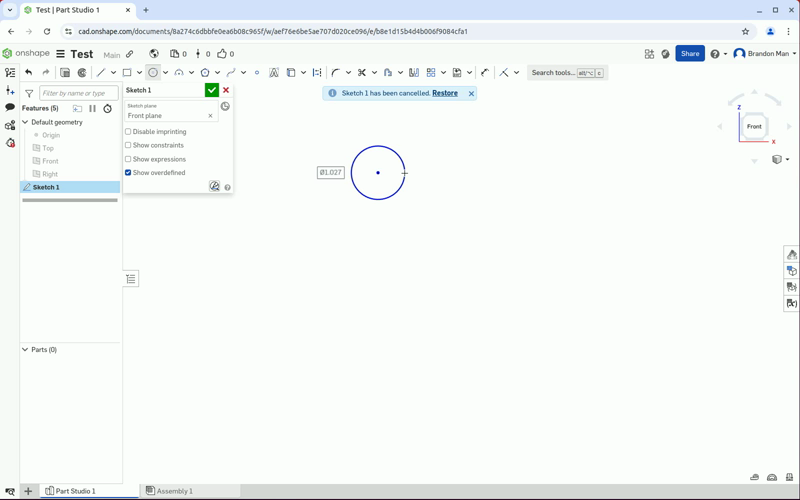
scroll(-6)
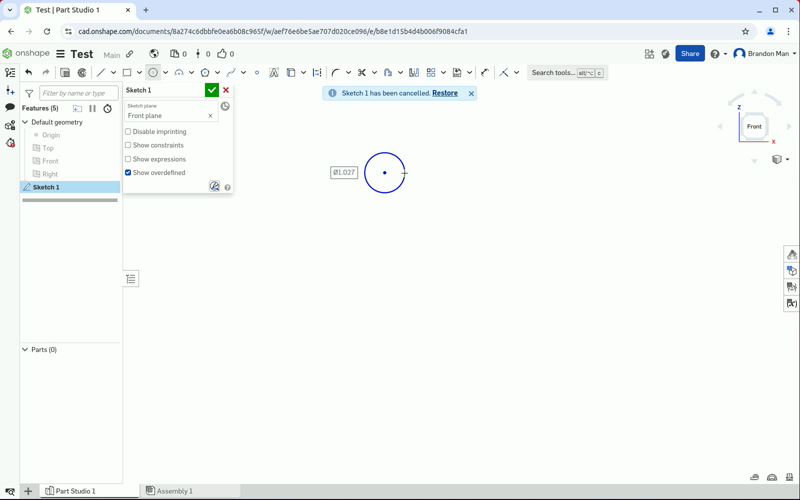
scroll(-6)
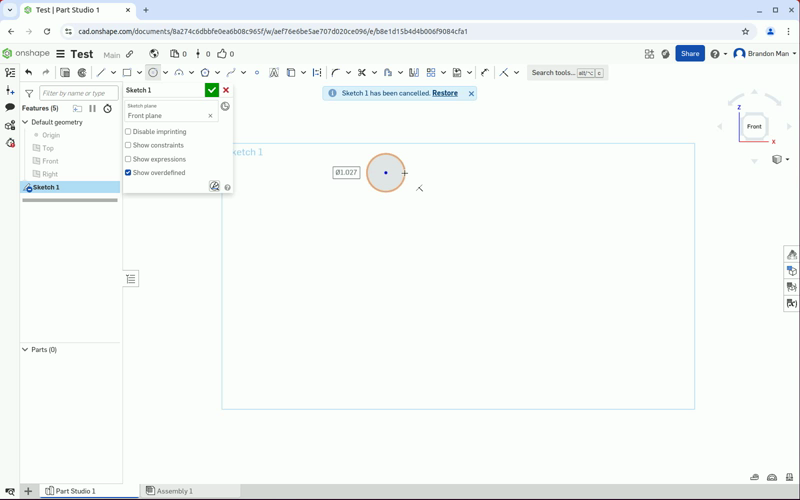
scroll(-6)
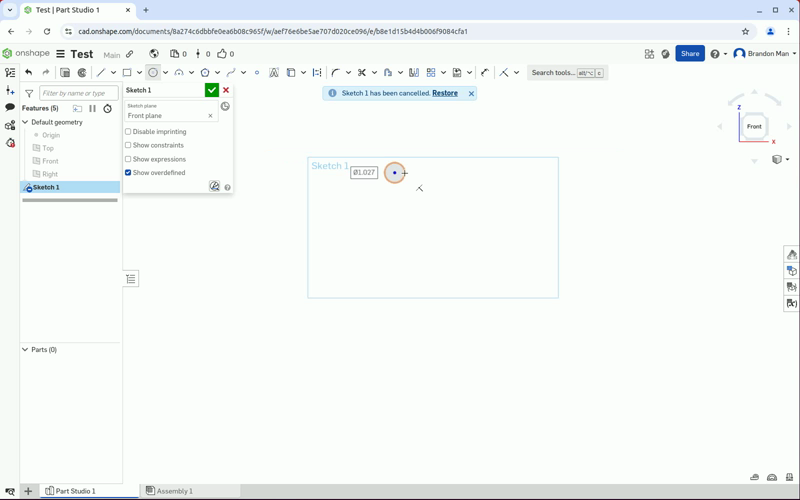
scroll(-6)
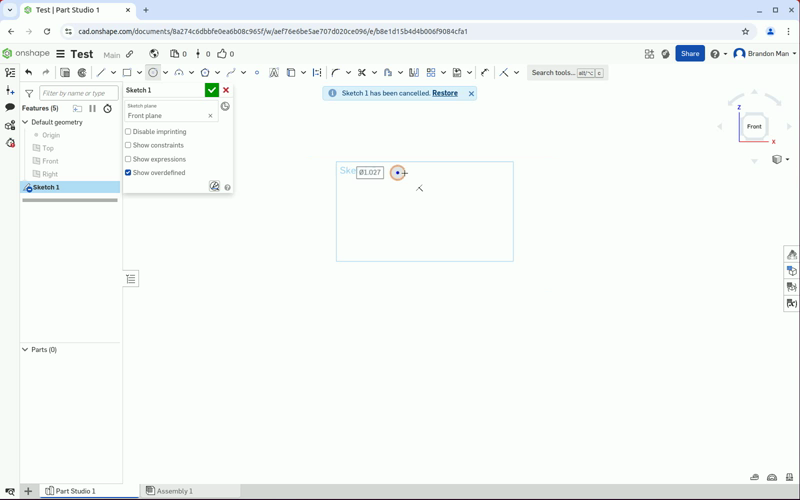
scroll(-6)
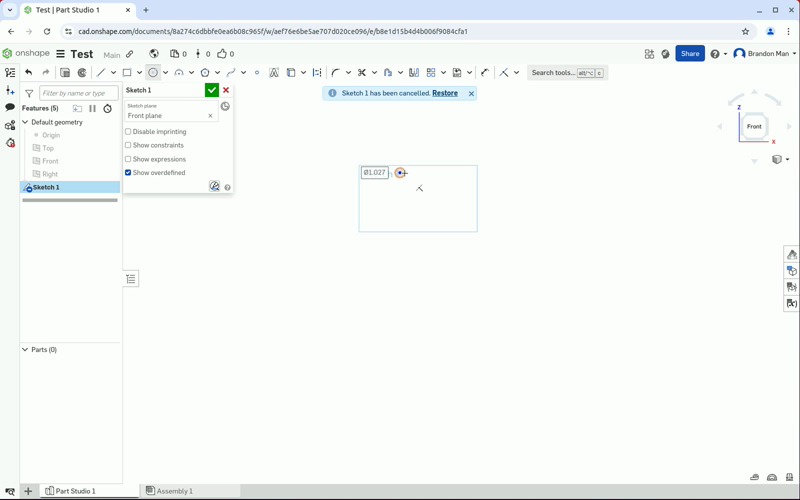
scroll(-6)
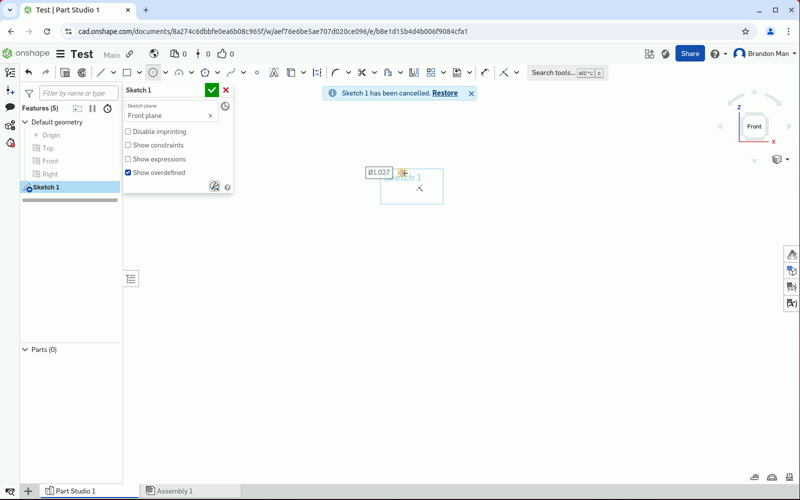
key(esc)
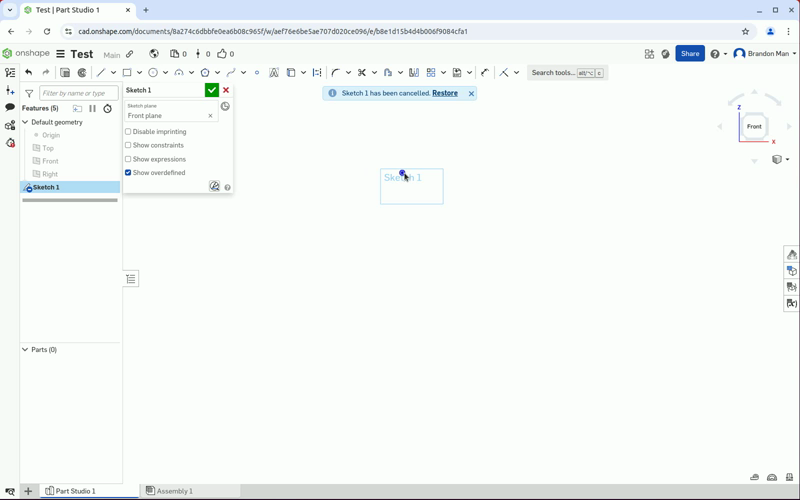
mouse_move(400, 173)
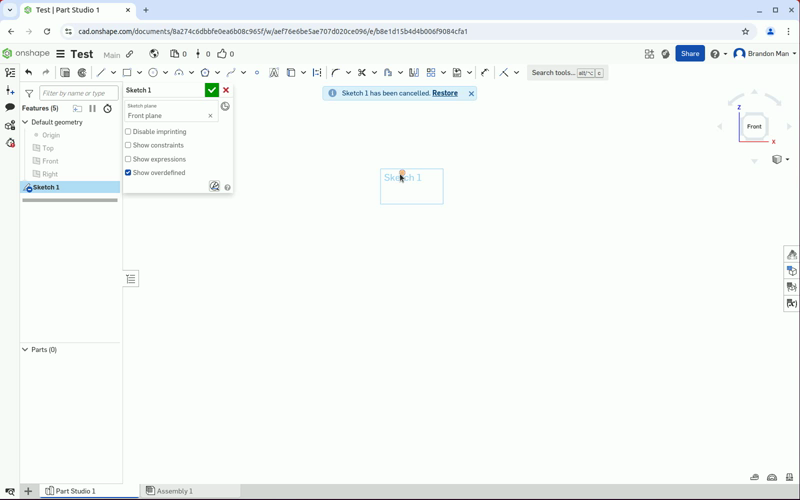
scroll(6)
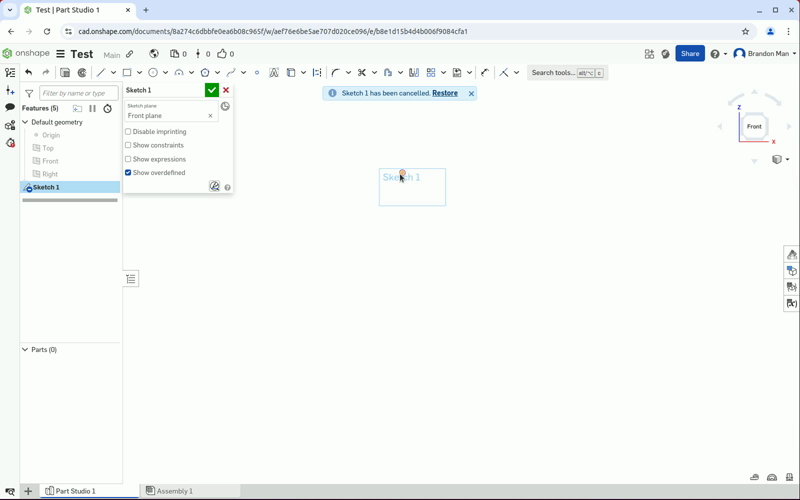
scroll(6)
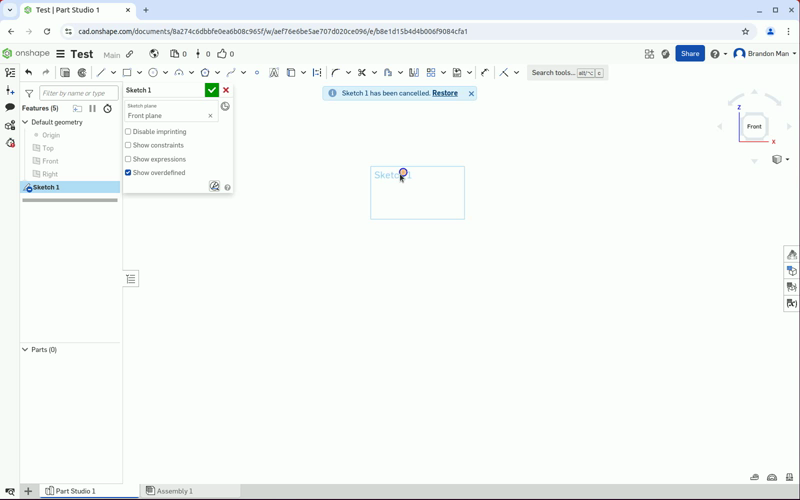
scroll(6)
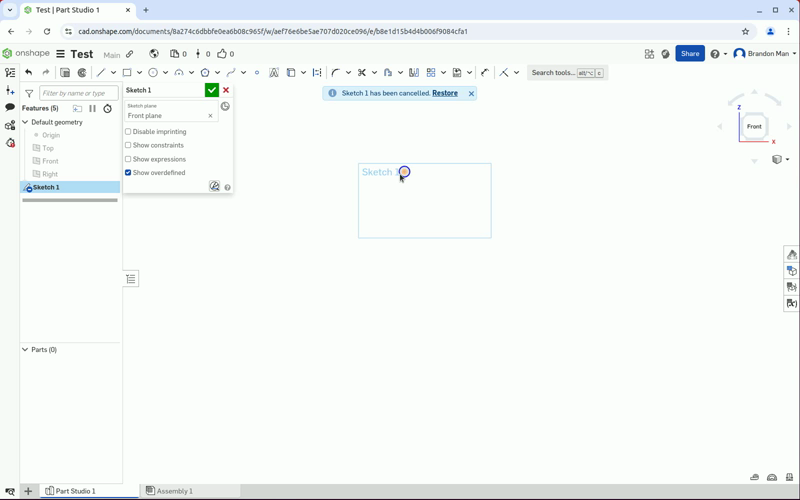
scroll(6)
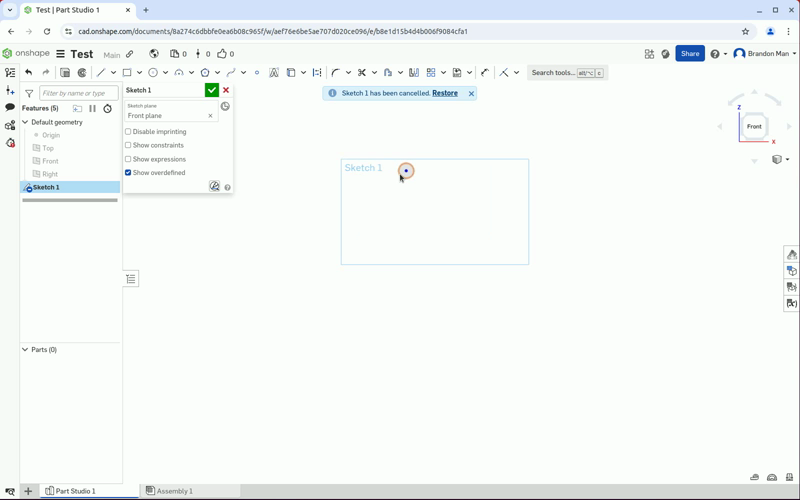
scroll(6)
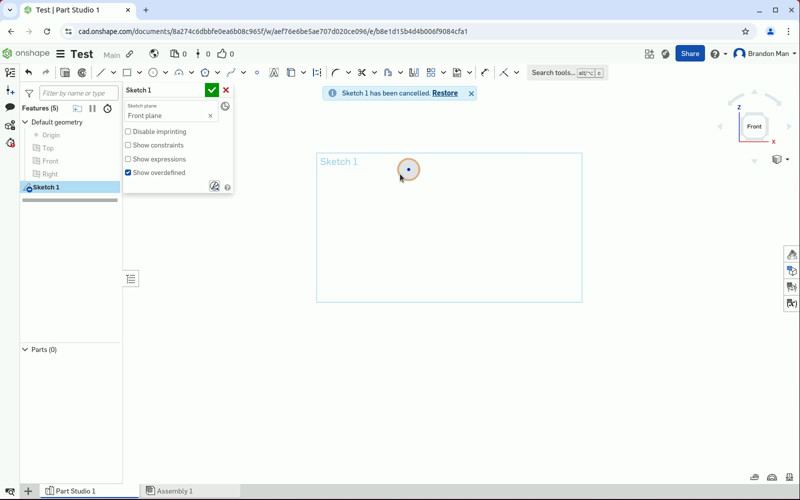
scroll(6)
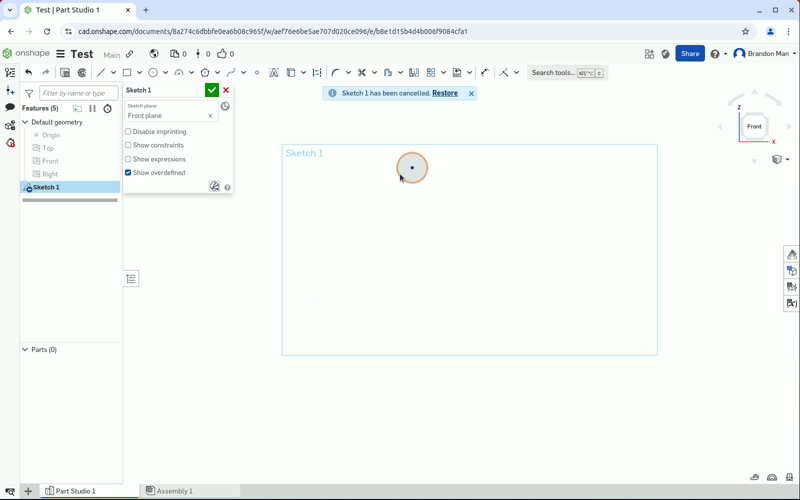
scroll(6)
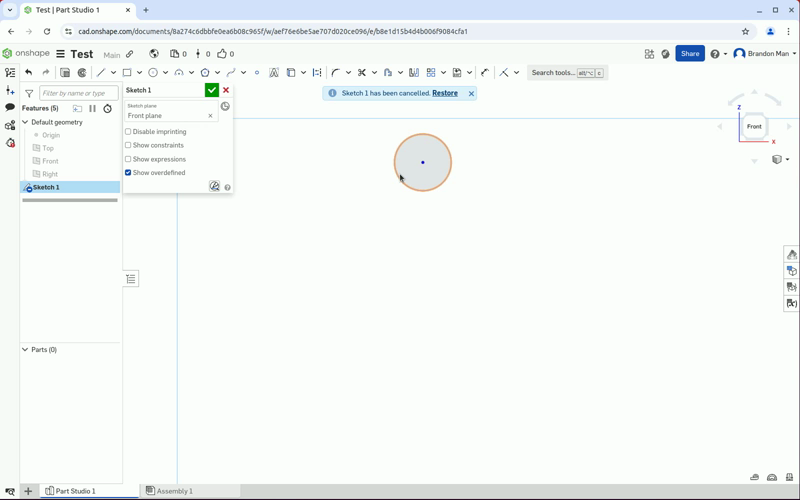
click(400, 173)
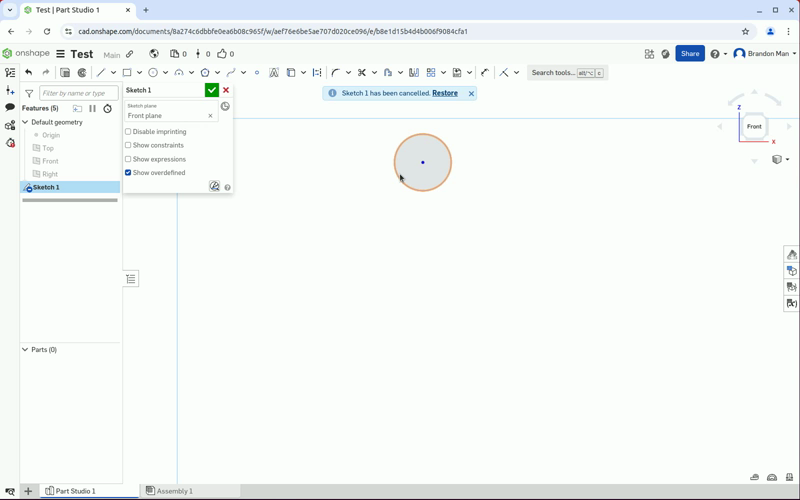
scroll(-6)
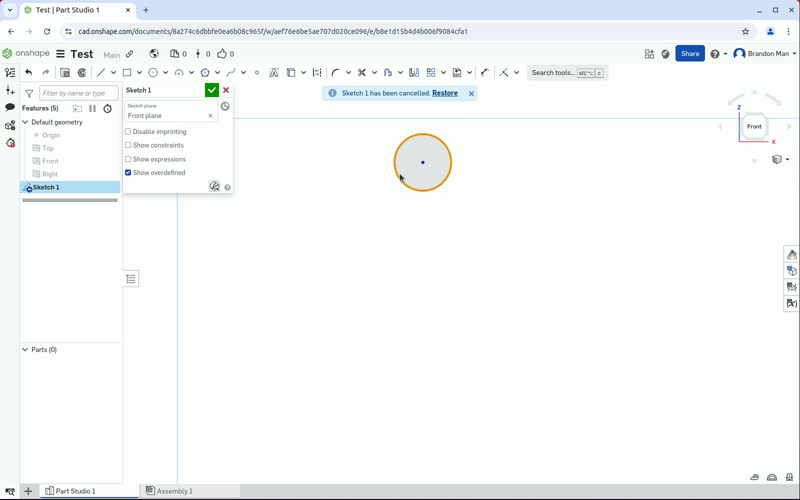
scroll(-6)
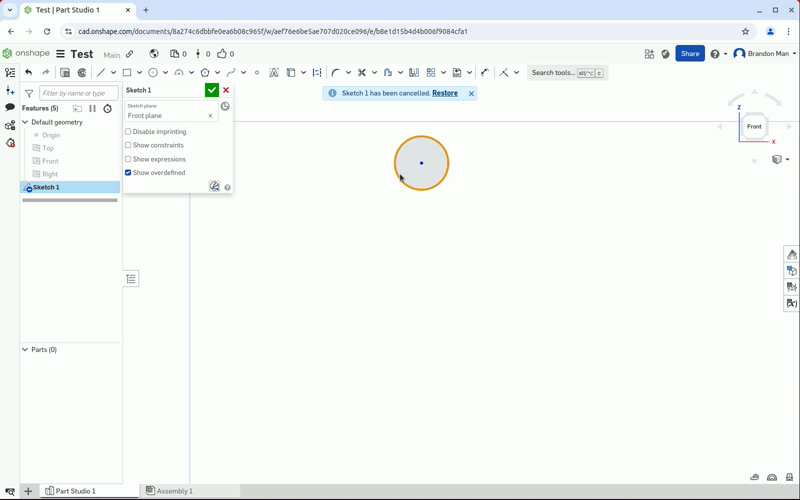
scroll(-6)
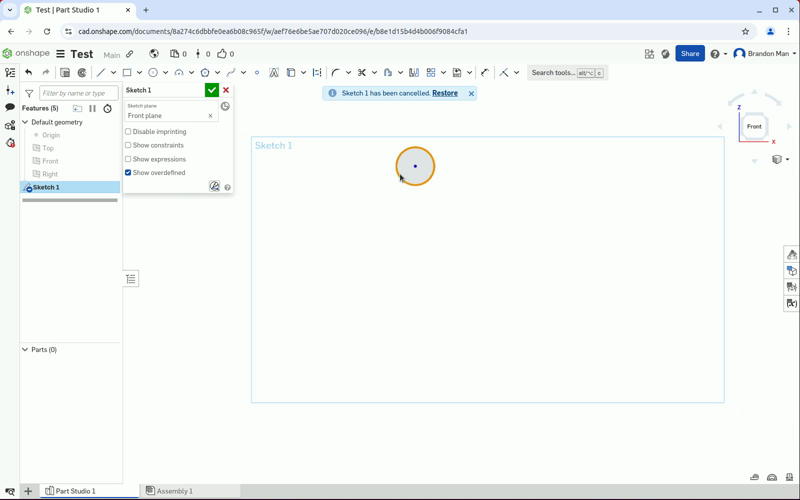
scroll(-6)
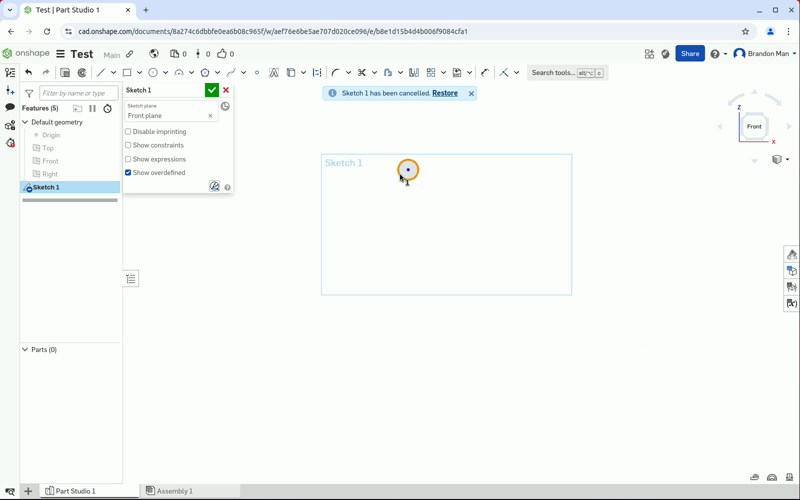
scroll(-6)
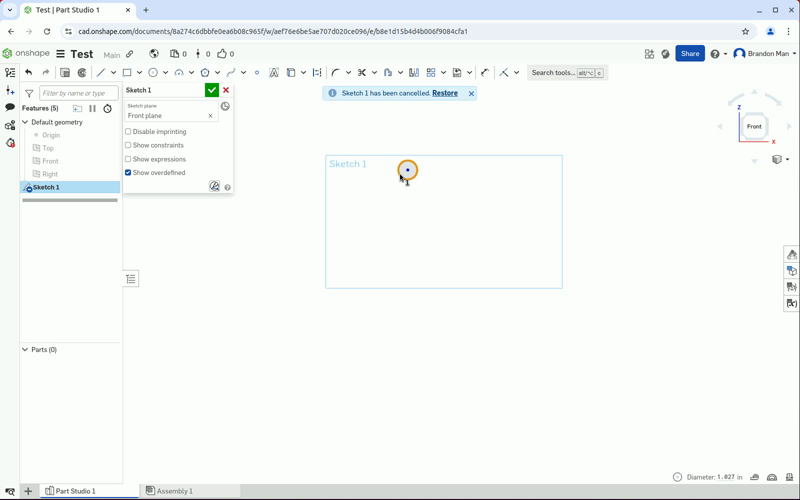
scroll(-6)
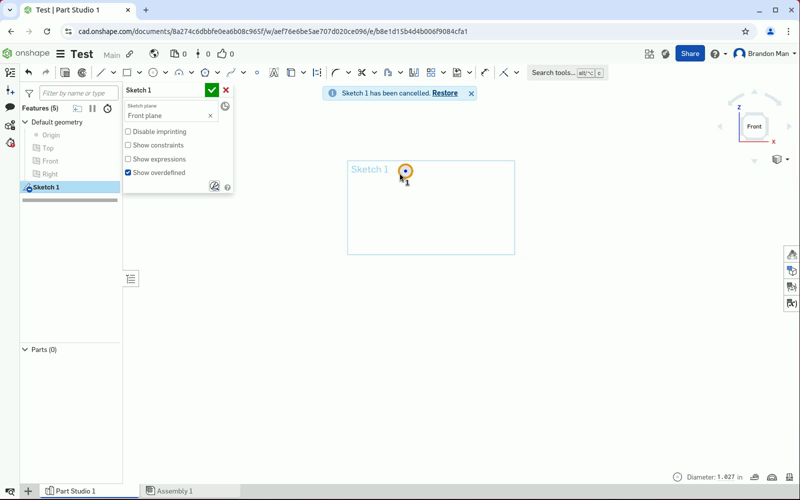
scroll(-6)
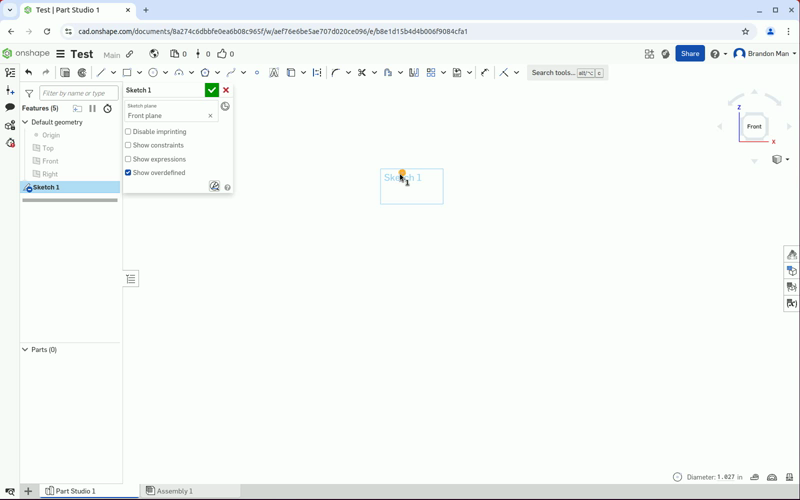
mouse_move(73, 352)
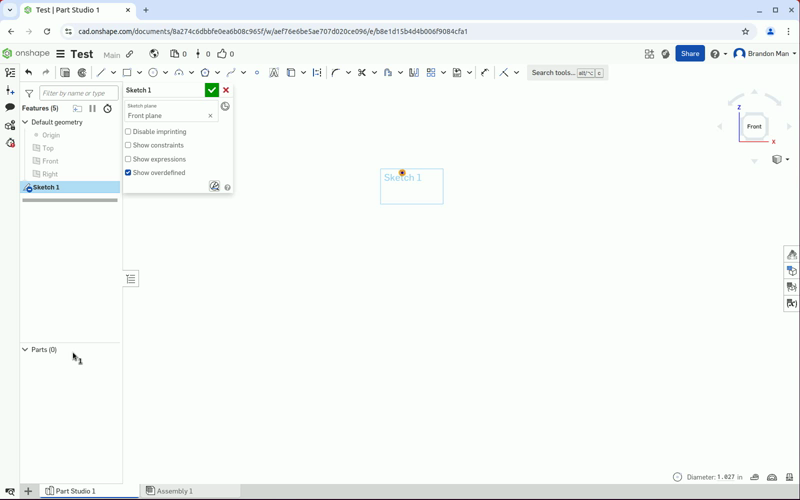
key(shift+y)
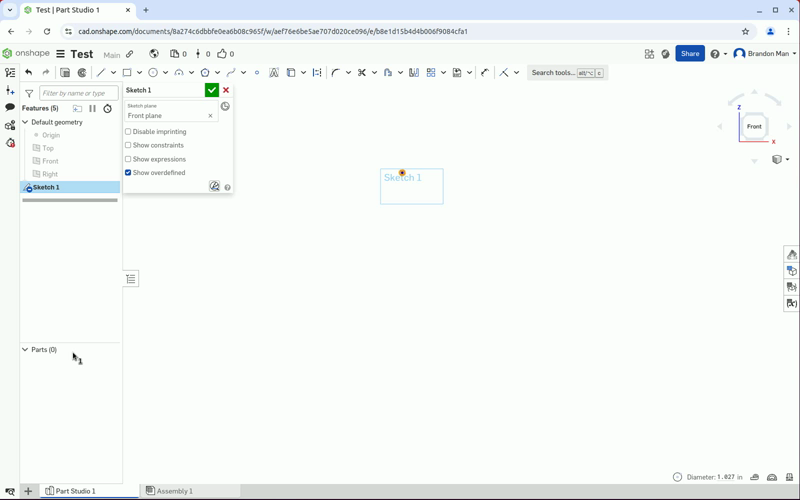
key(shift+e)
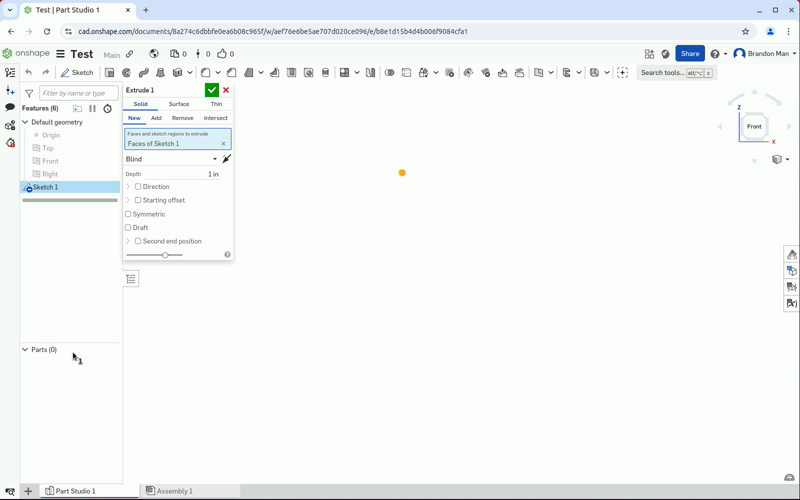
mouse_move(143, 106)
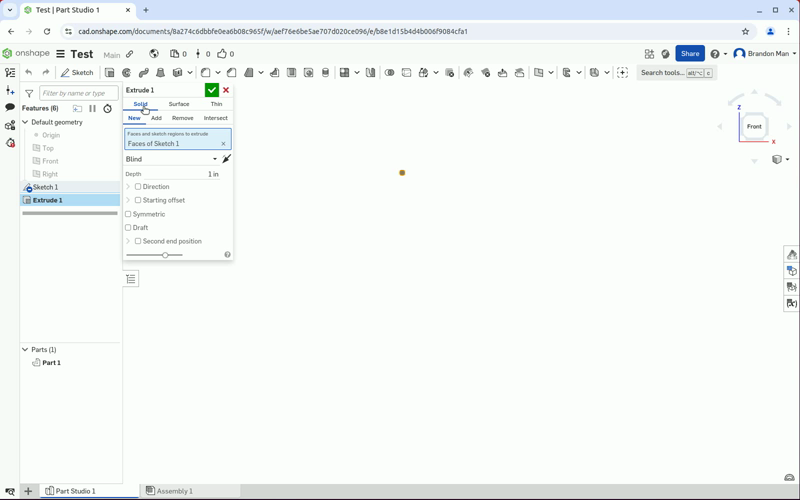
click(143, 106)
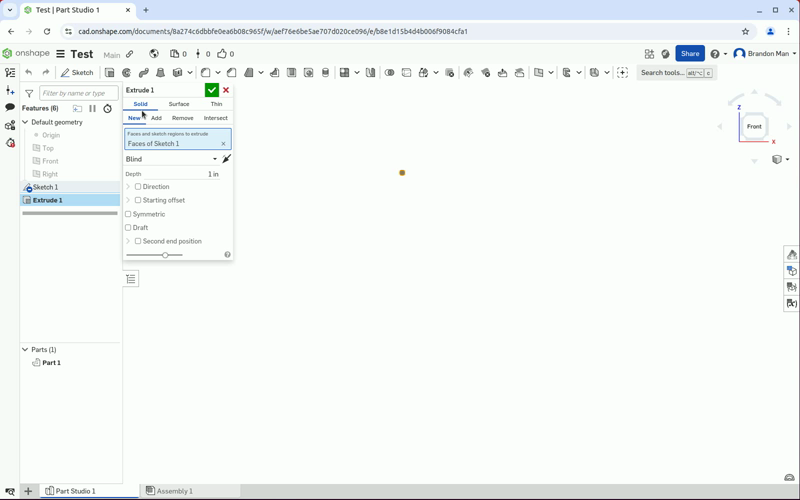
mouse_move(137, 120)
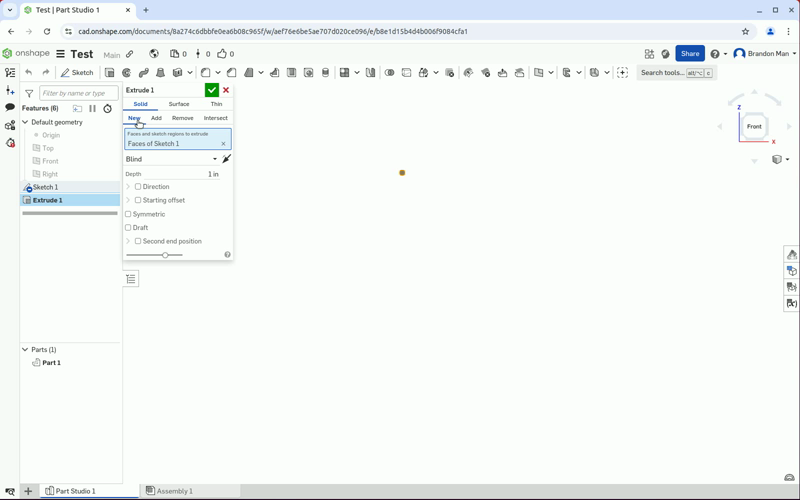
click(137, 120)
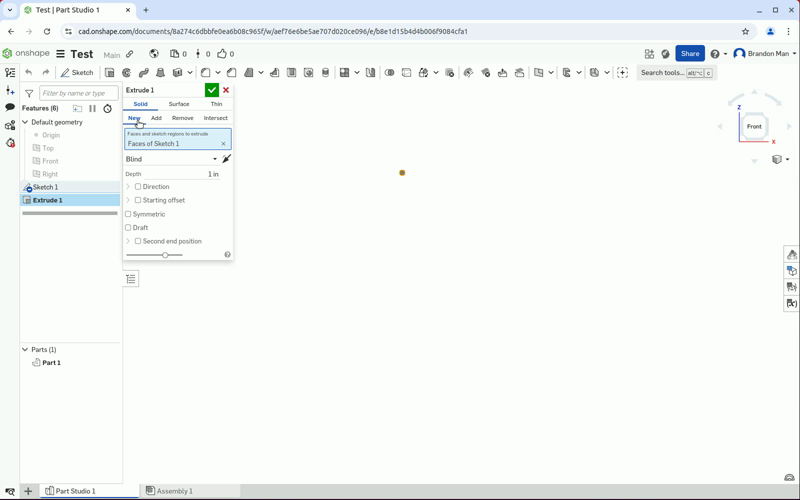
key(tab, 4)
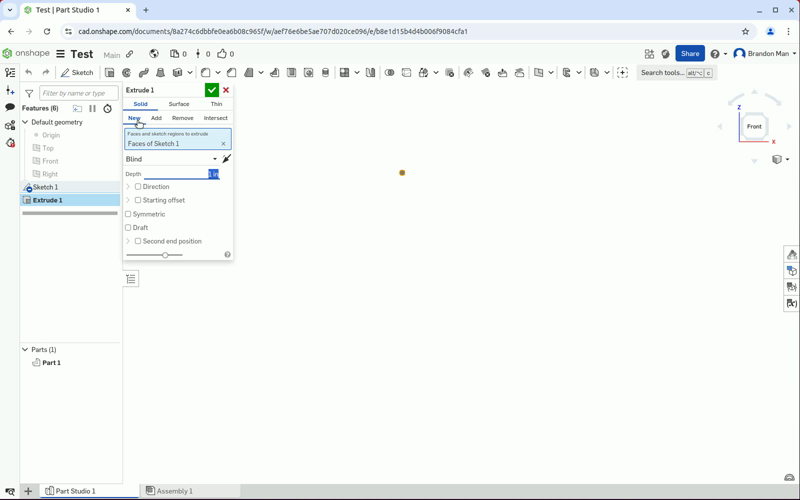
text(5.536)
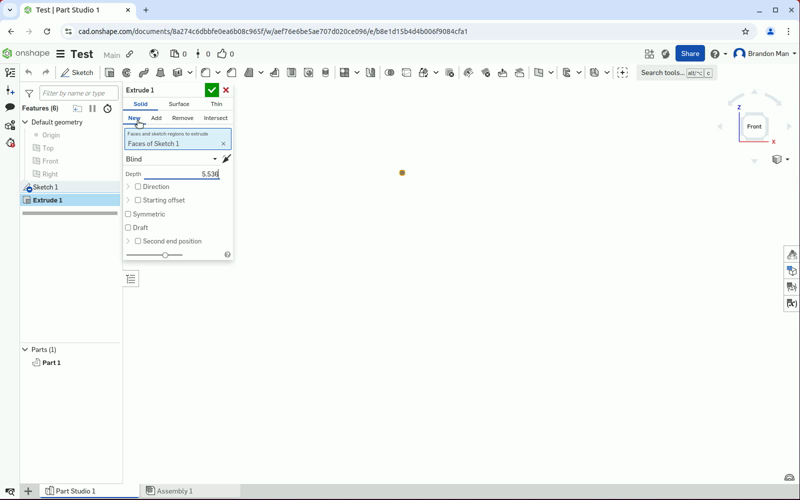
key(enter)
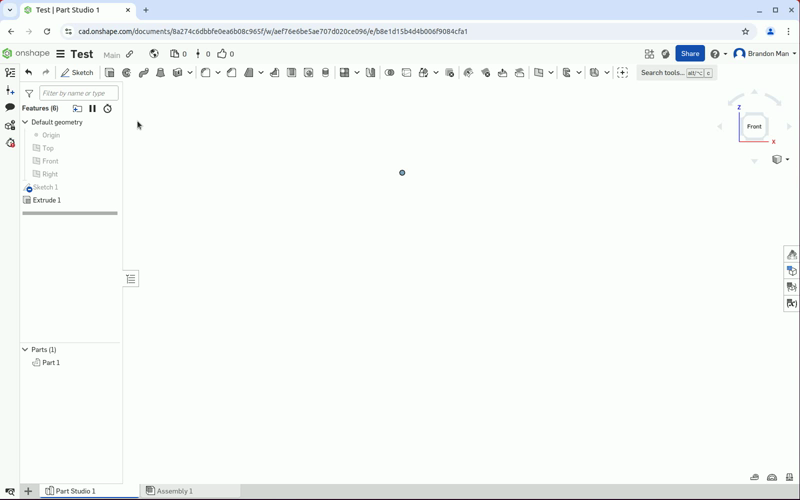
key(shift+h)
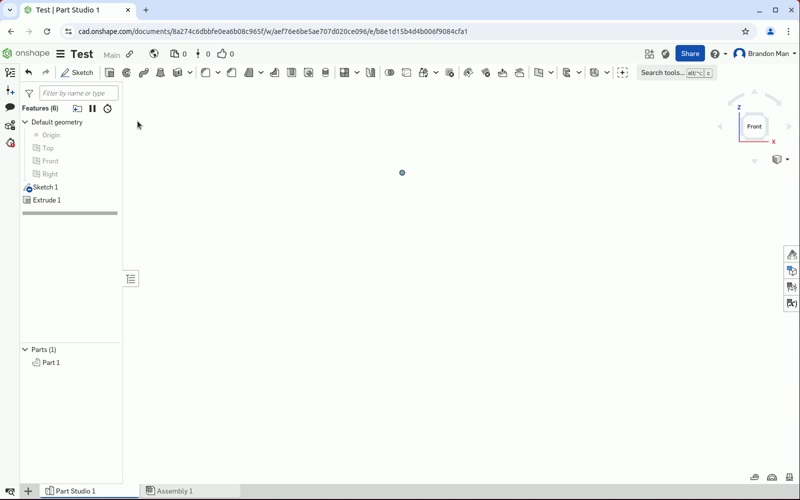
key(shift+h)
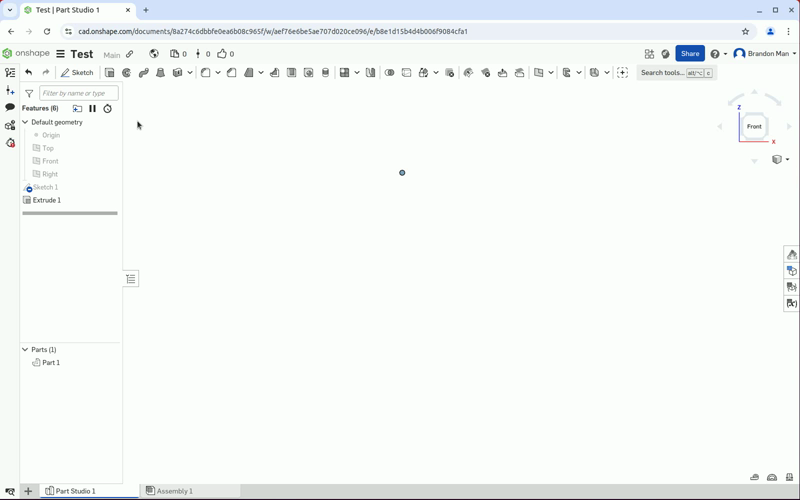
mouse_move(73, 189)
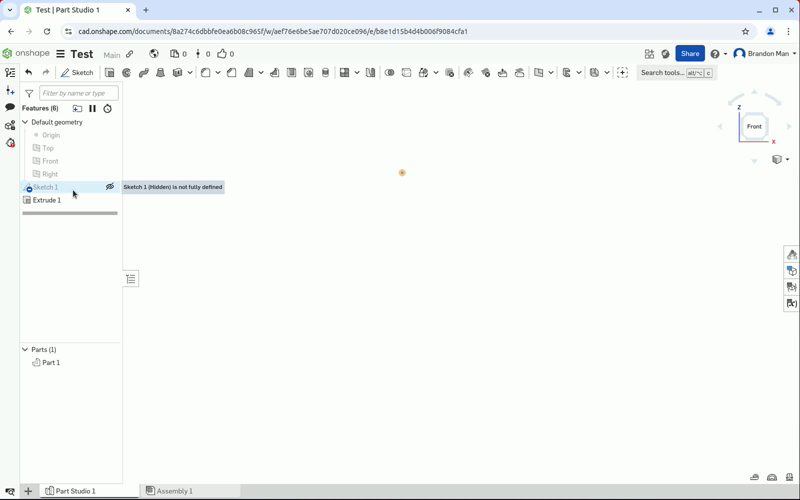
click(73, 189)
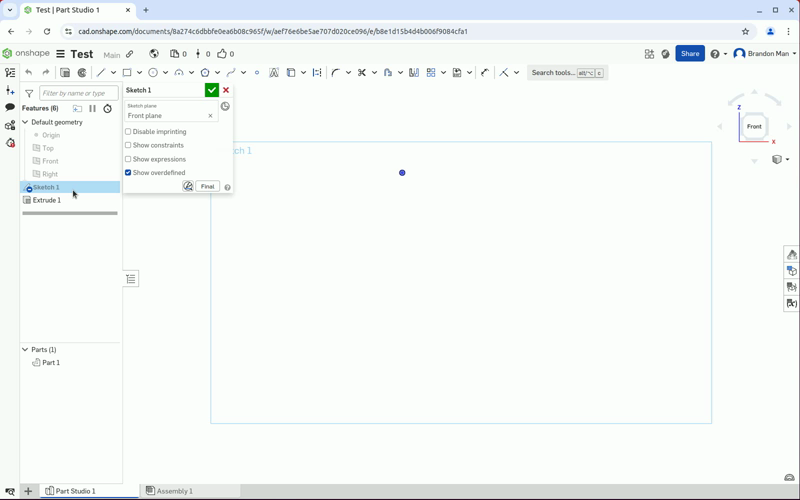
mouse_move(229, 92)
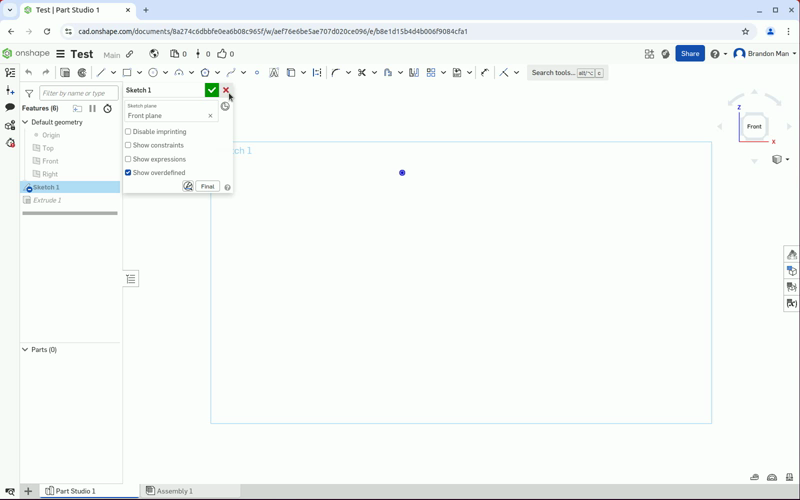
click(229, 92)
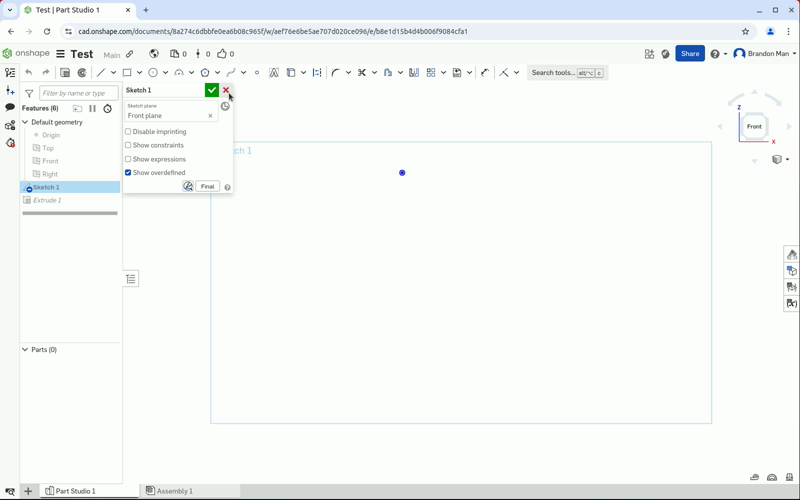
key(shift+s)
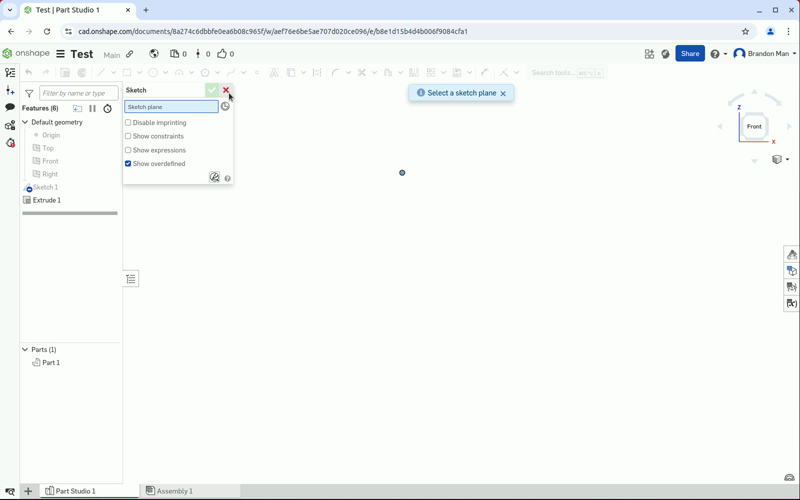
mouse_move(73, 163)
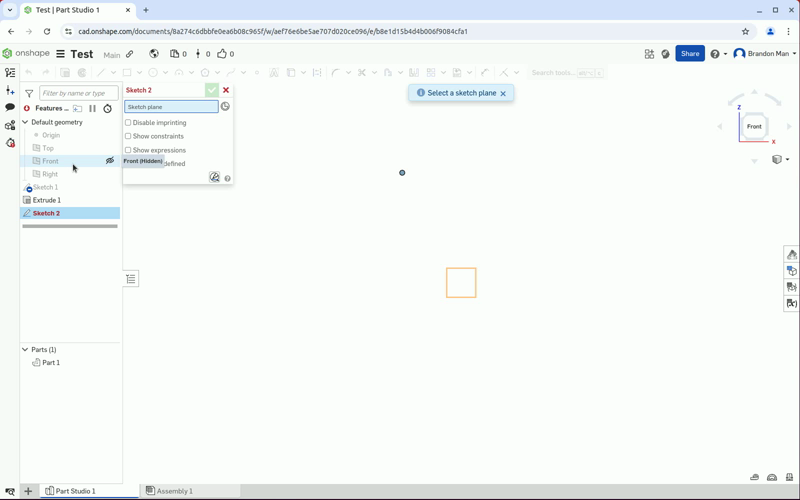
click(73, 163)
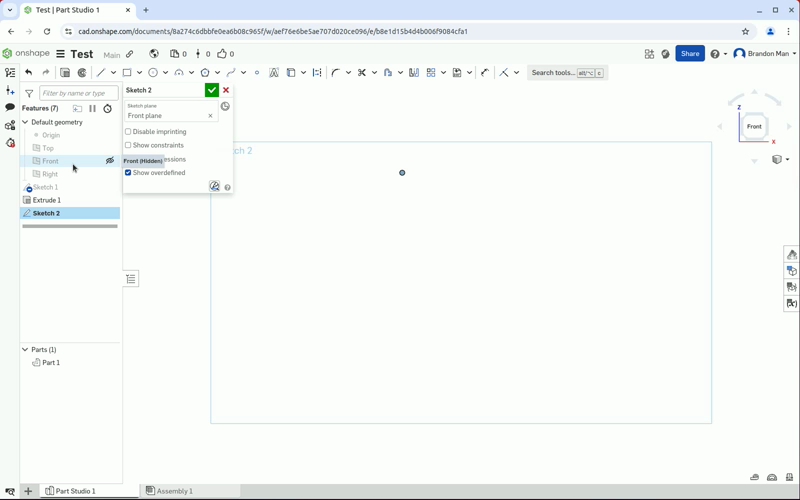
mouse_move(73, 352)
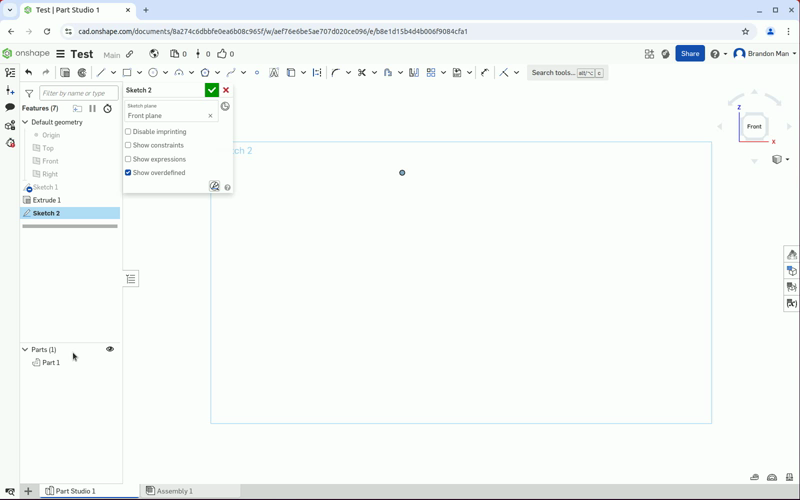
key(y)
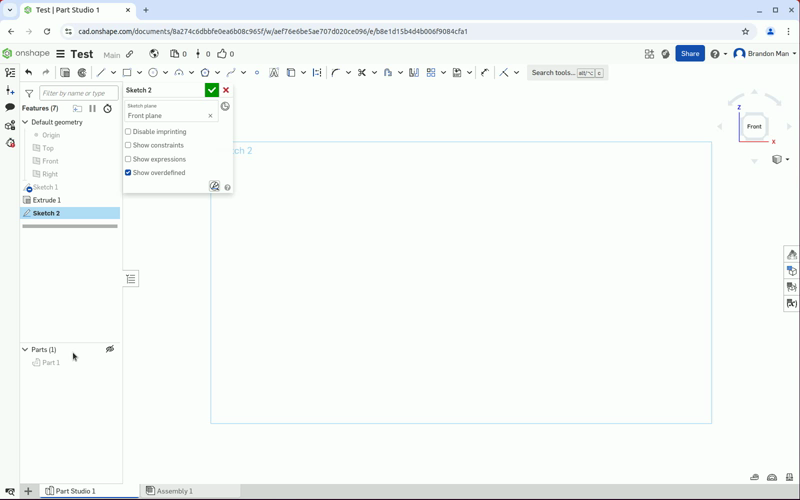
key(c)
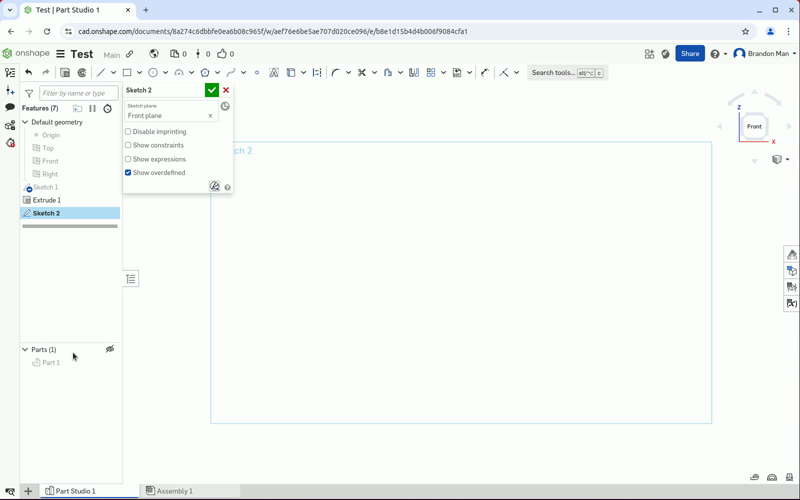
key_down(shift)
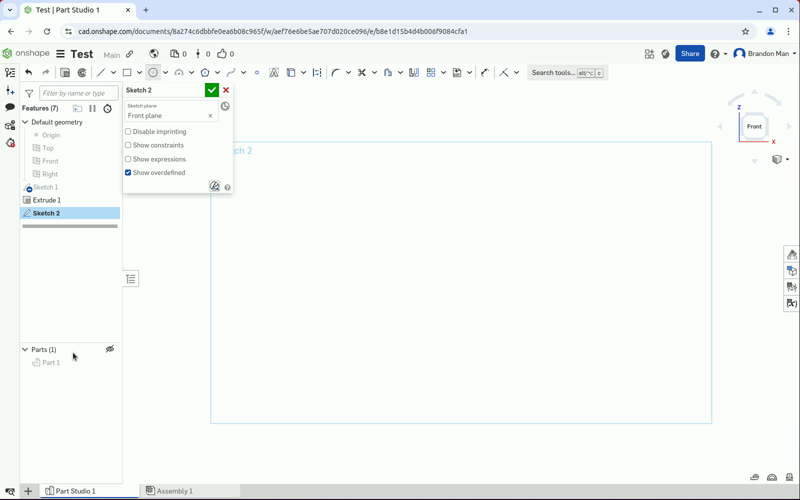
mouse_move(371, 177)
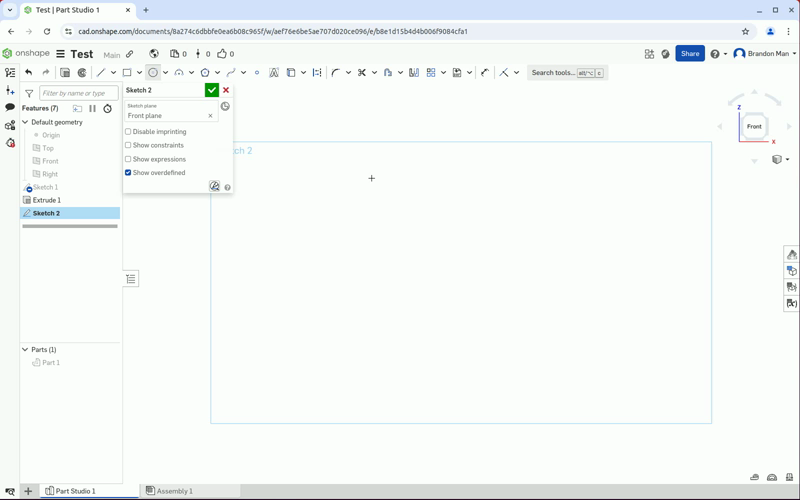
click(371, 177)
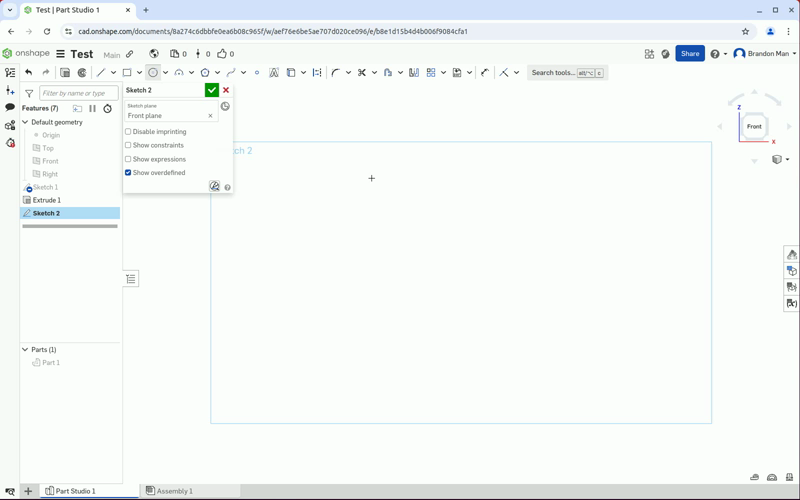
key_up(shift)
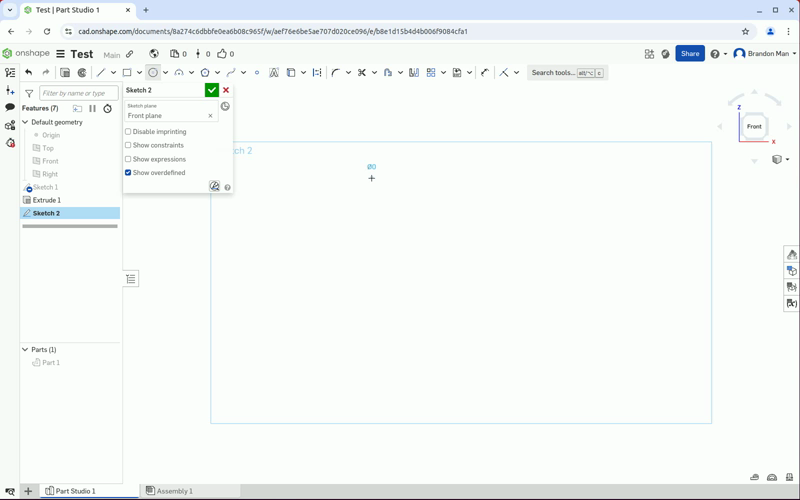
mouse_move(374, 177)
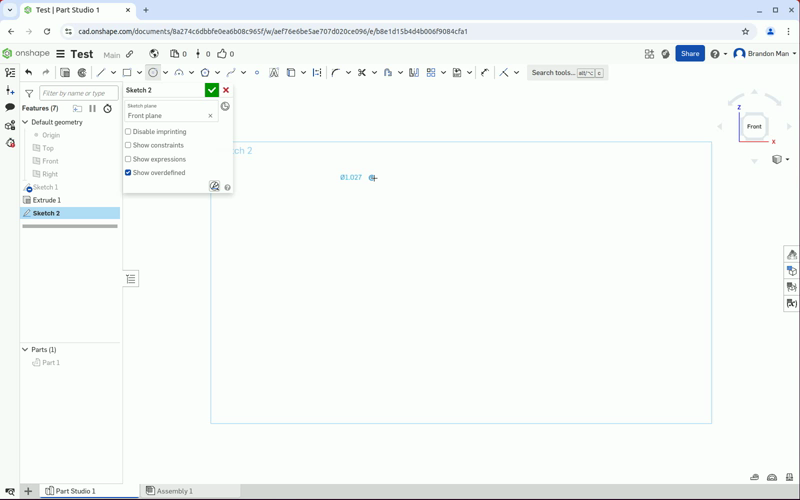
scroll(6)
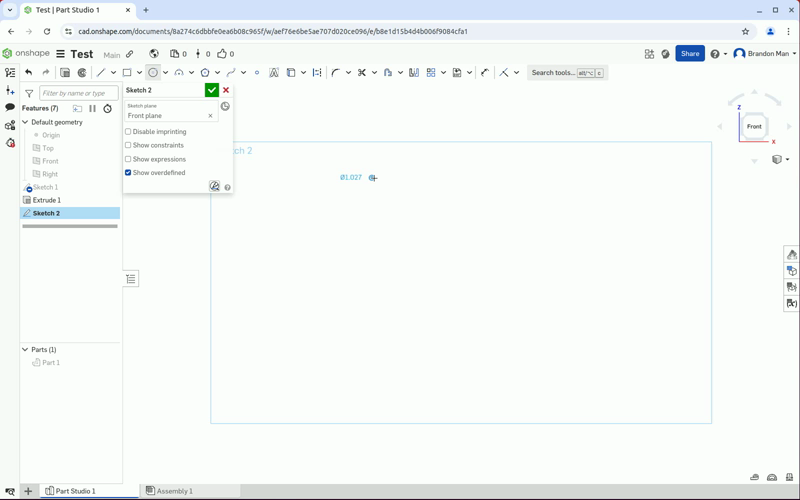
scroll(6)
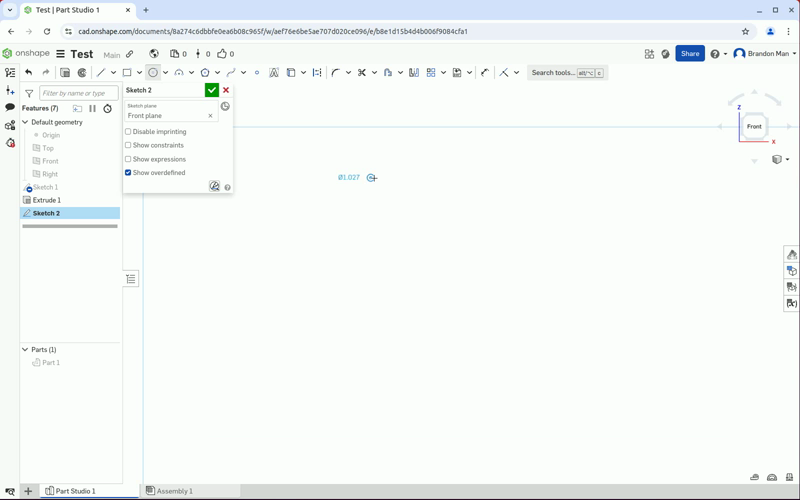
scroll(6)
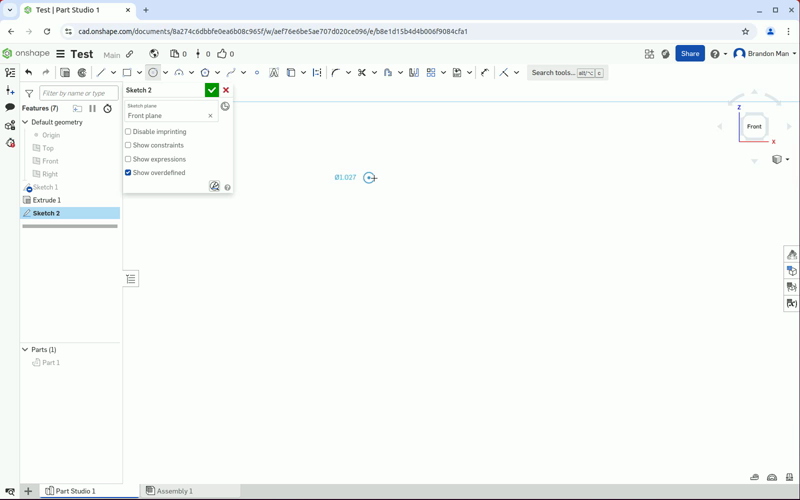
scroll(6)
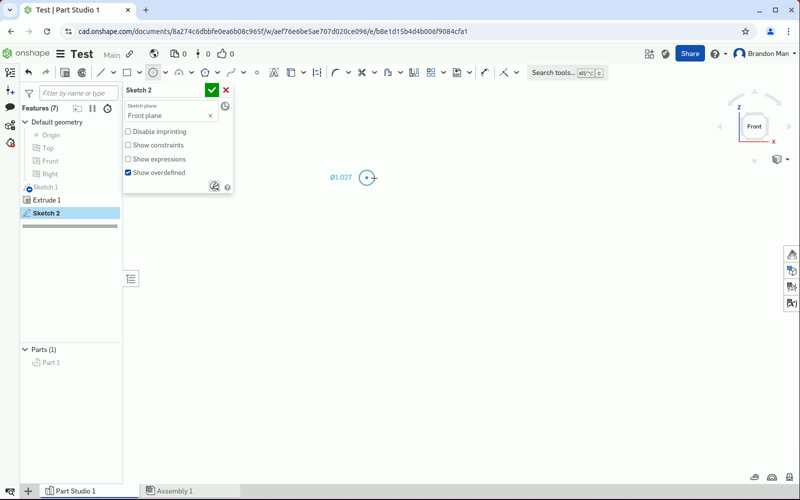
scroll(6)
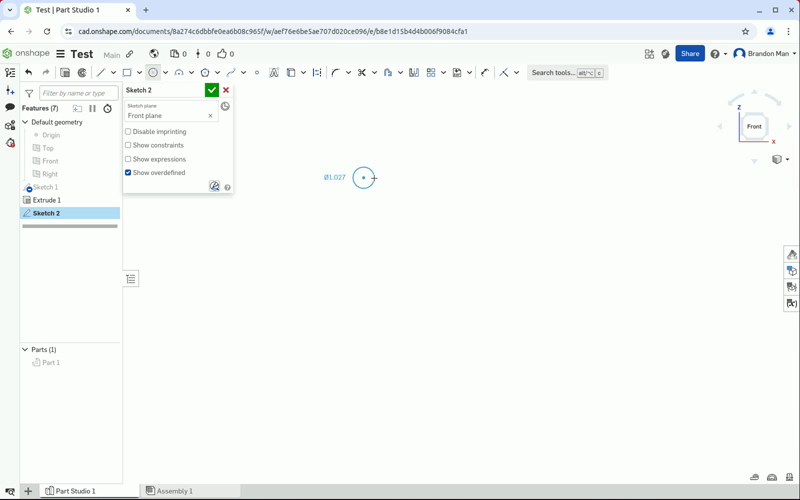
scroll(6)
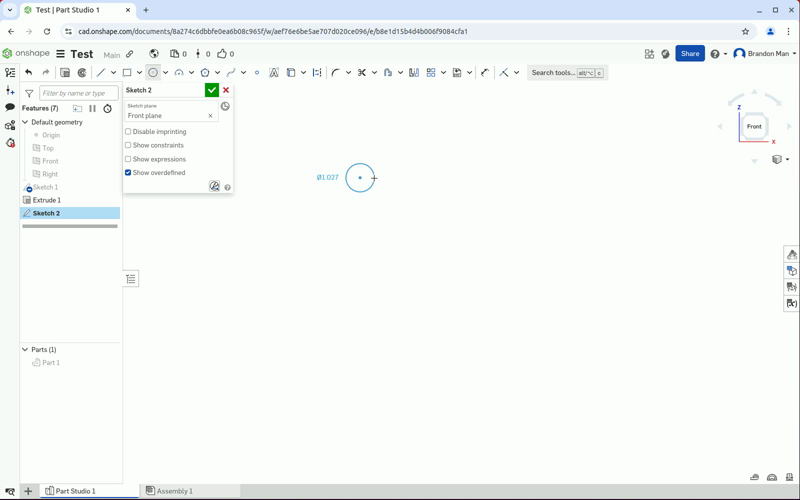
scroll(6)
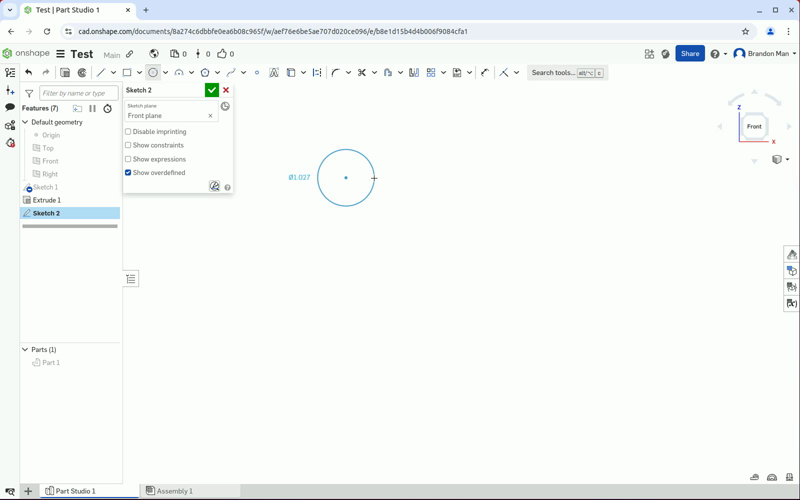
click(374, 177)
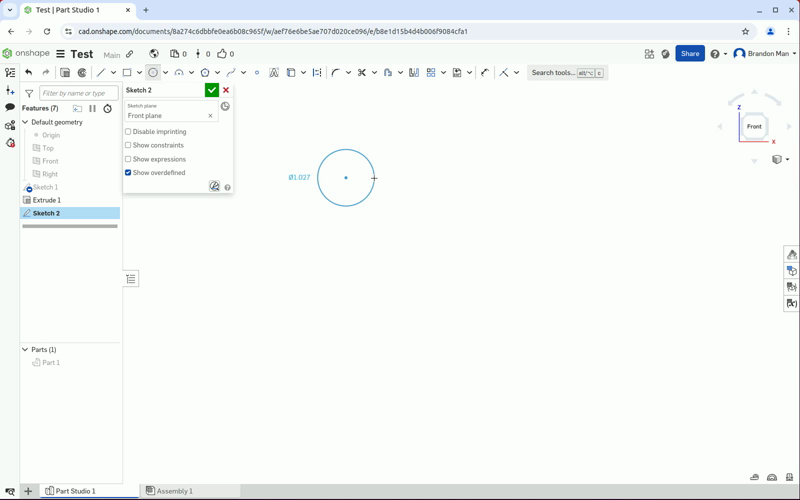
scroll(-6)
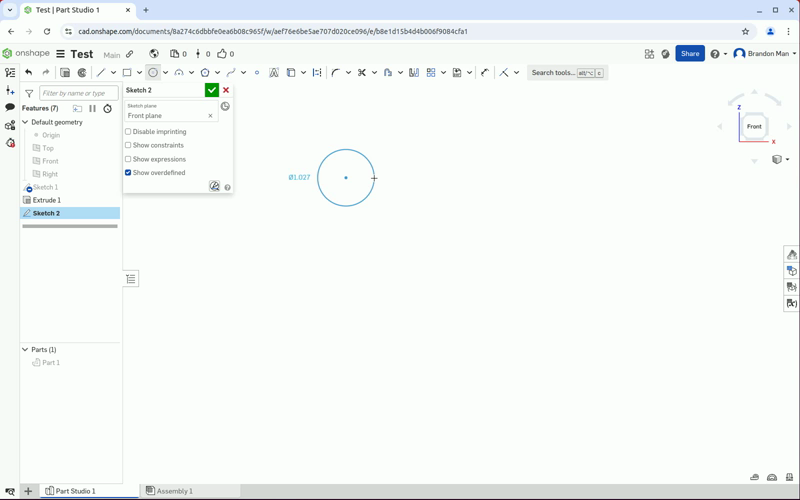
scroll(-6)
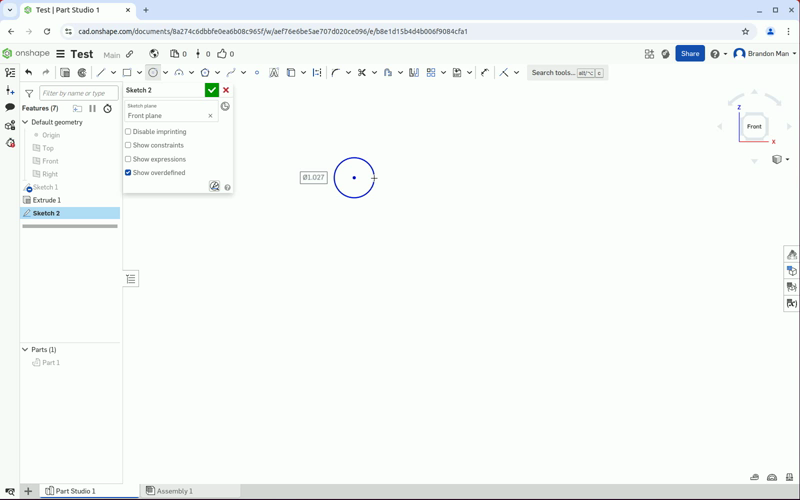
scroll(-6)
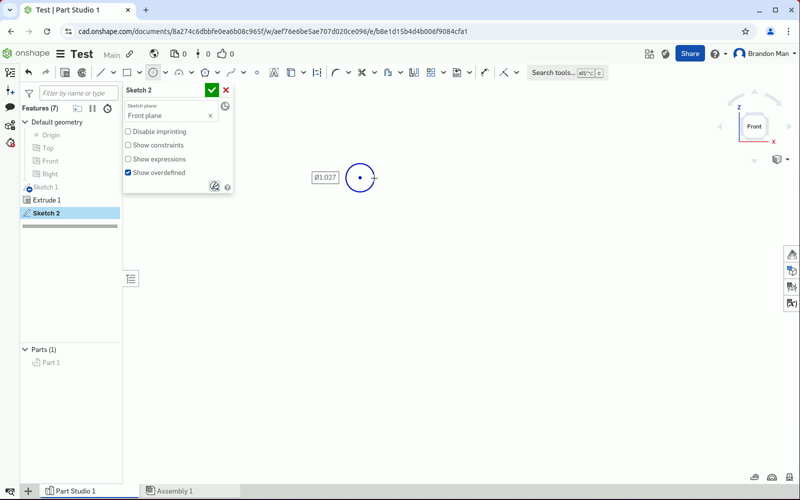
scroll(-6)
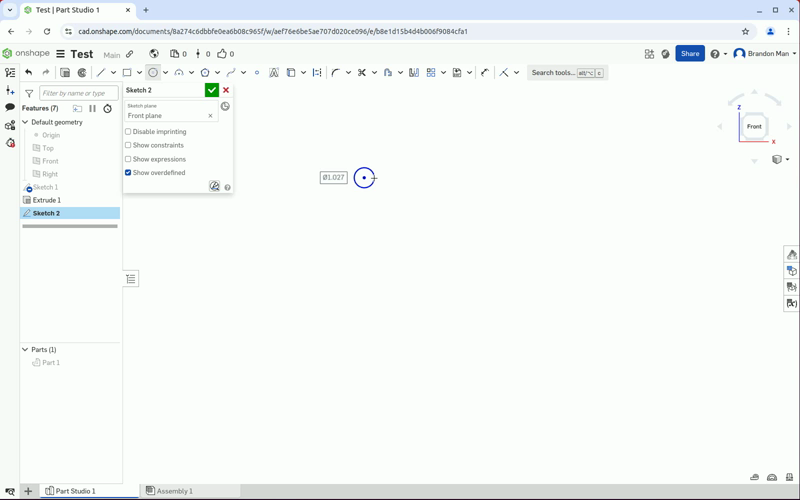
scroll(-6)
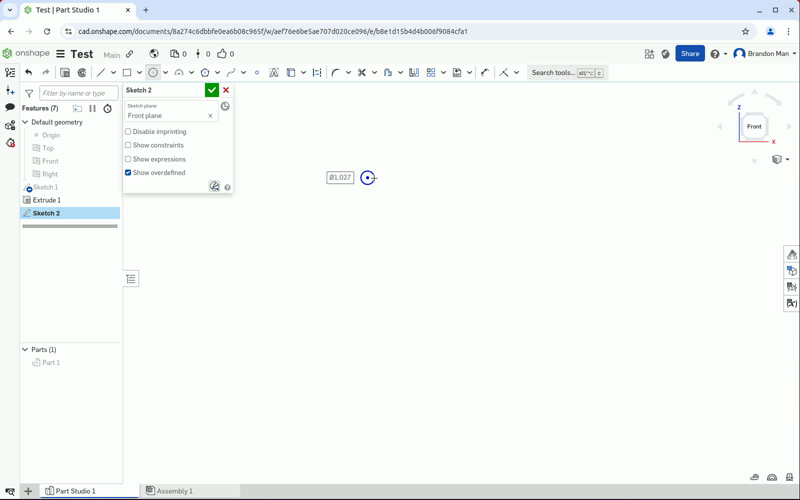
scroll(-6)
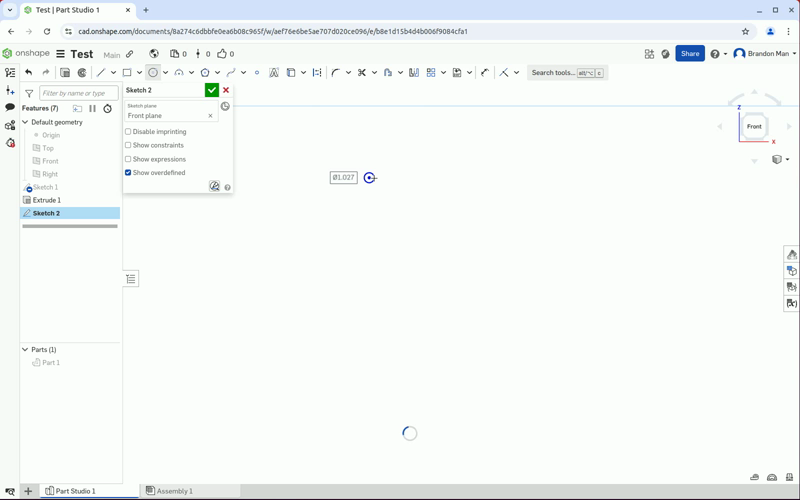
scroll(-6)
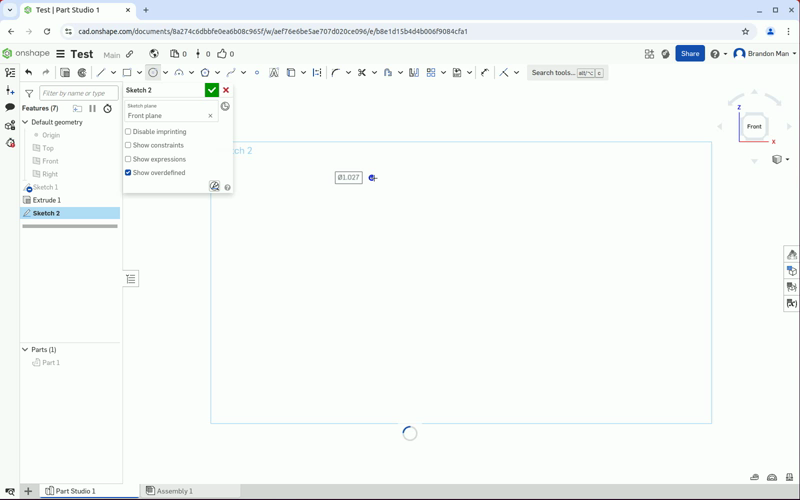
key(esc)
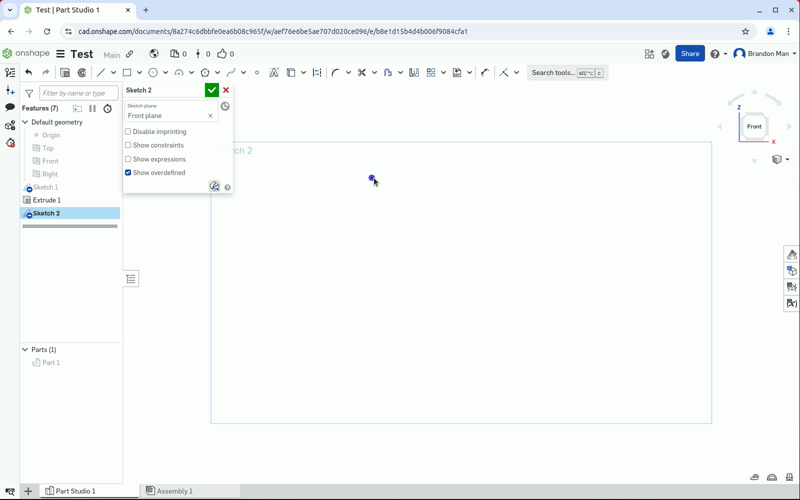
mouse_move(371, 178)
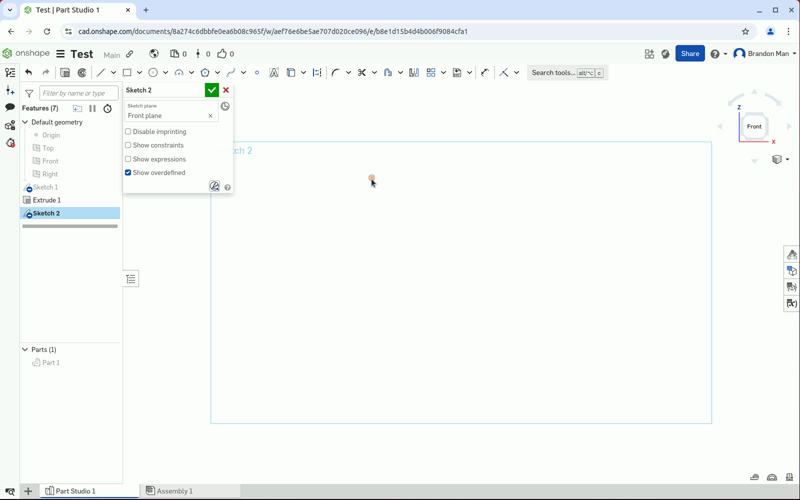
scroll(6)
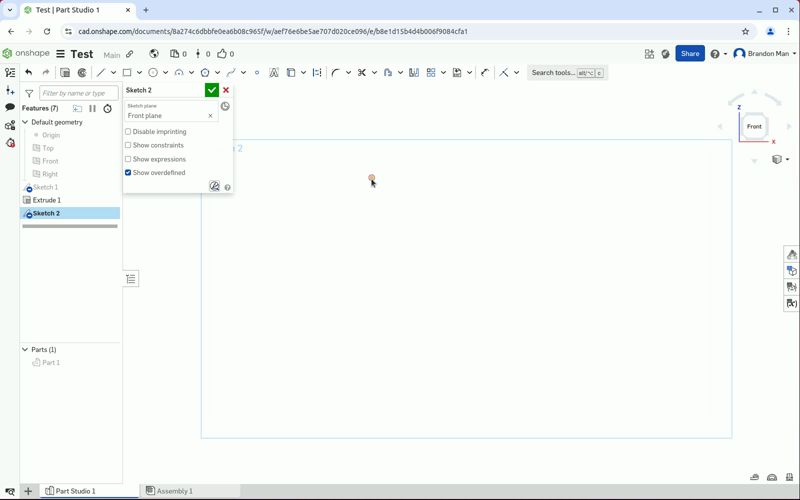
scroll(6)
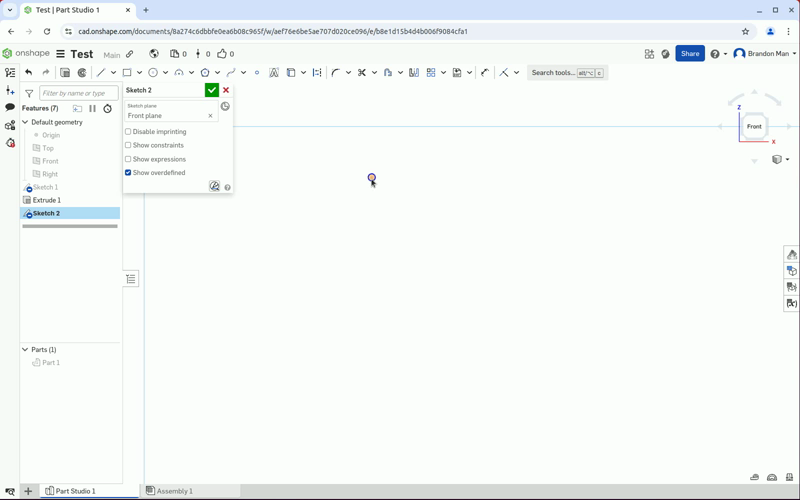
scroll(6)
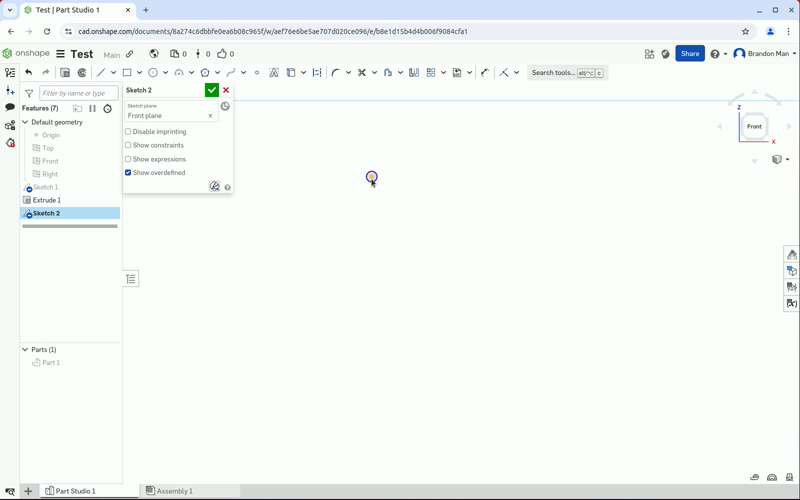
scroll(6)
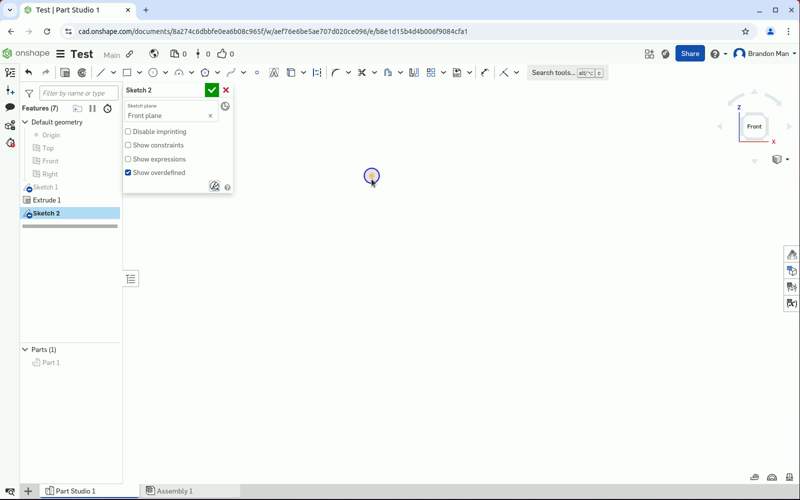
scroll(6)
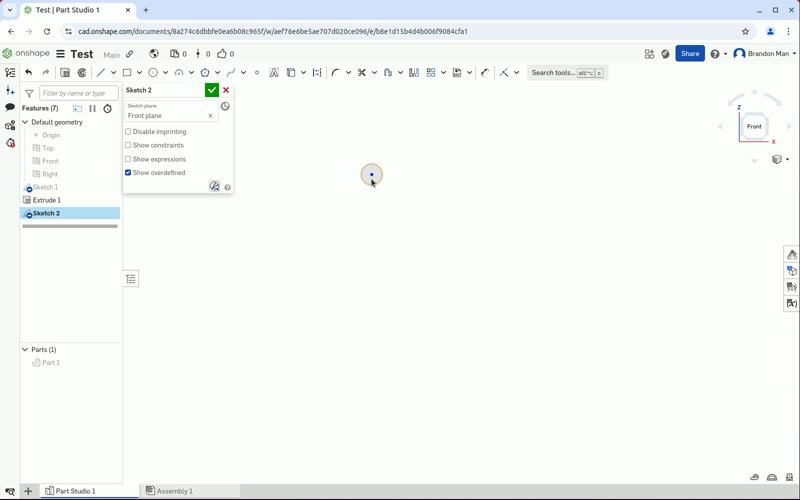
scroll(6)
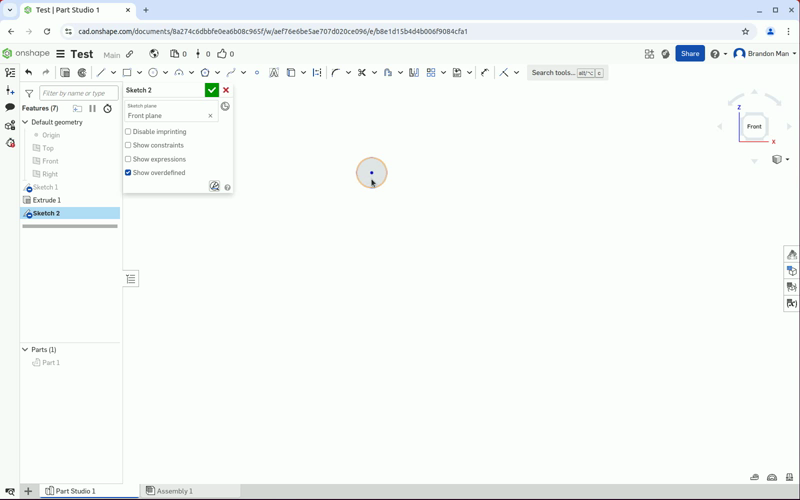
scroll(6)
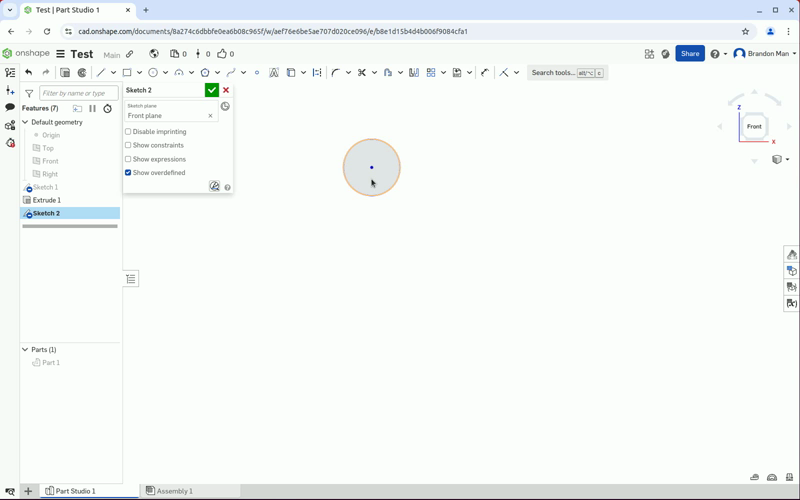
click(371, 178)
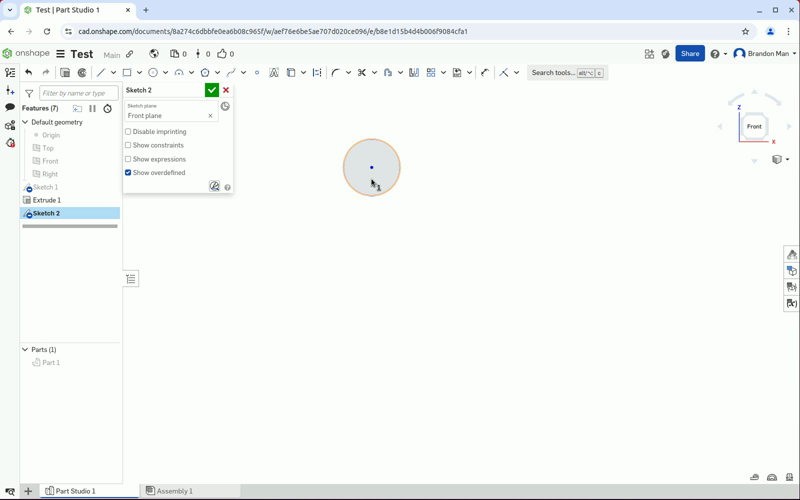
scroll(-6)
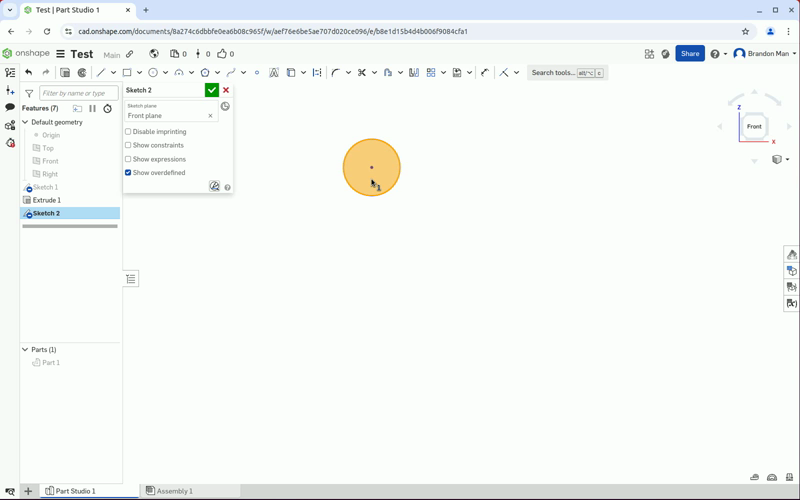
scroll(-6)
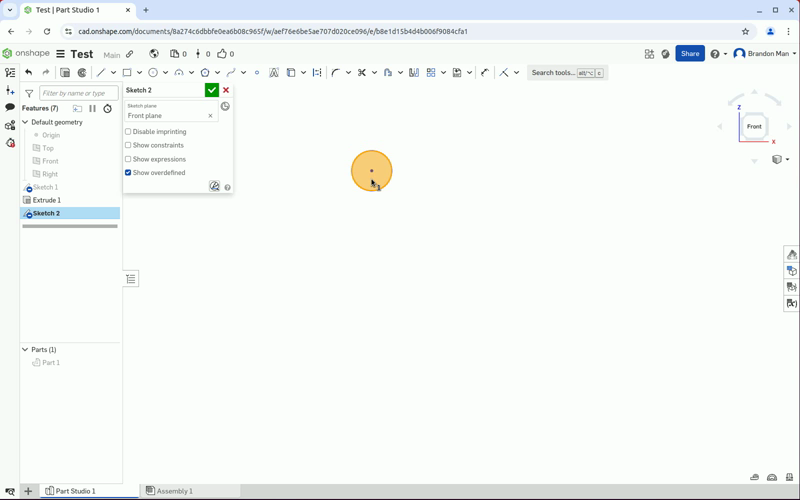
scroll(-6)
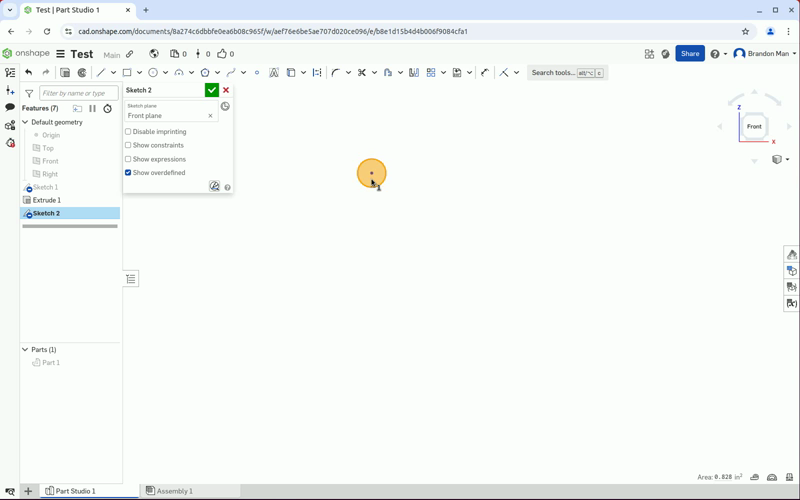
scroll(-6)
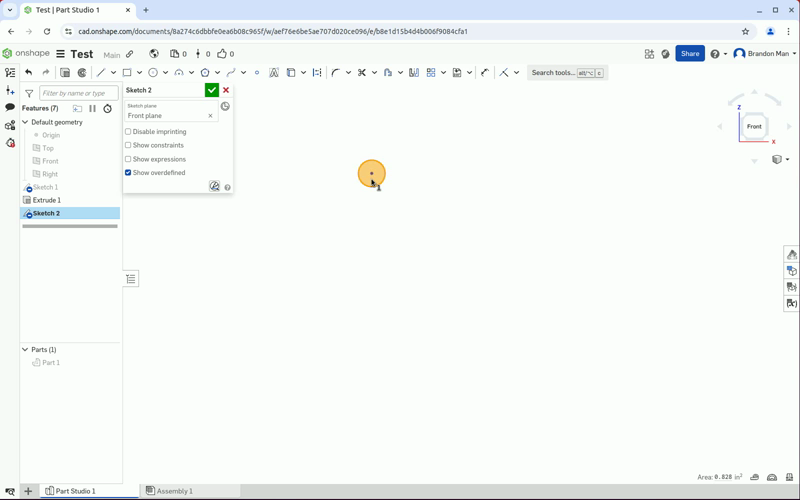
scroll(-6)
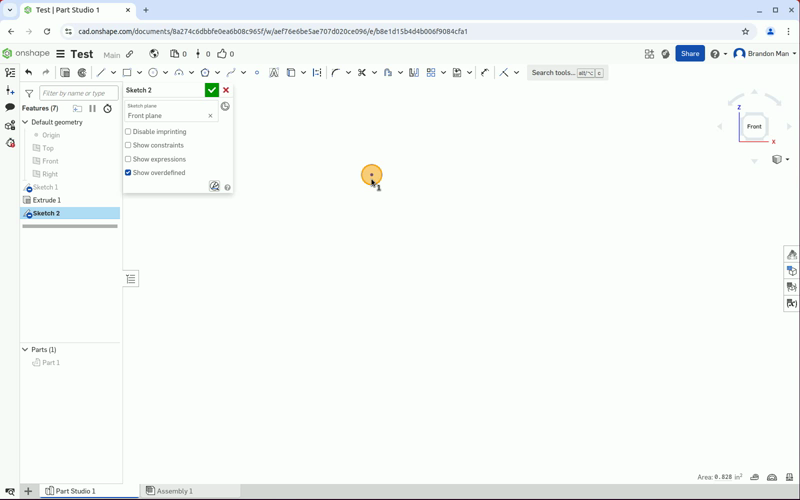
scroll(-6)
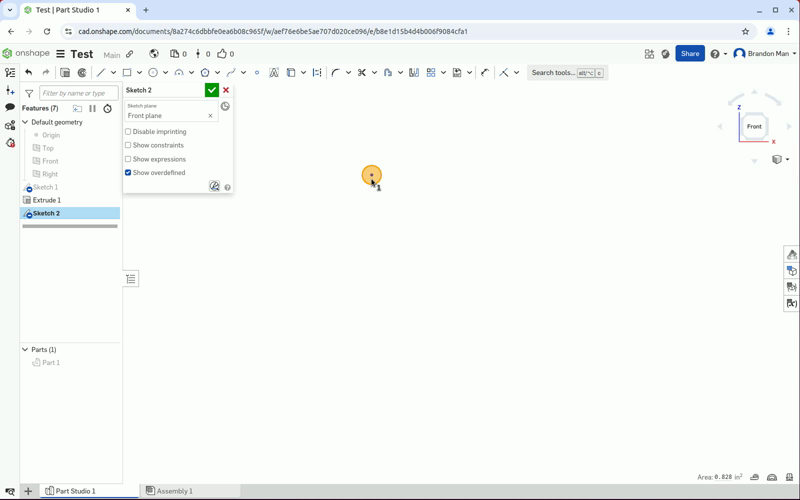
scroll(-6)
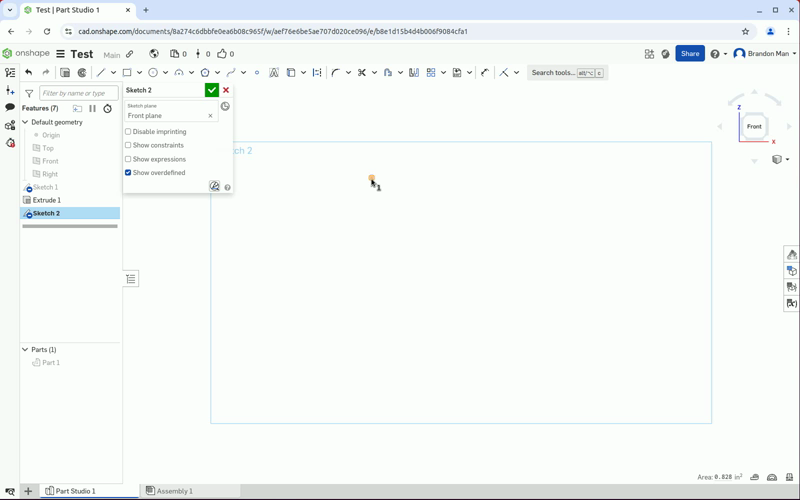
mouse_move(73, 352)
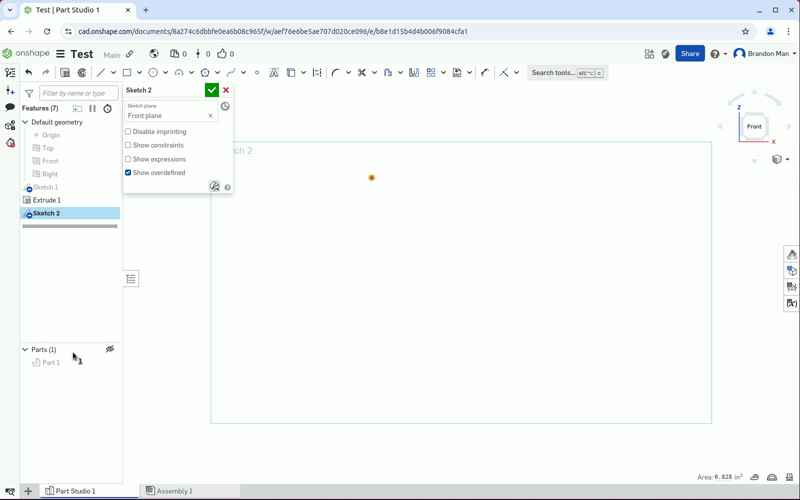
key(shift+y)
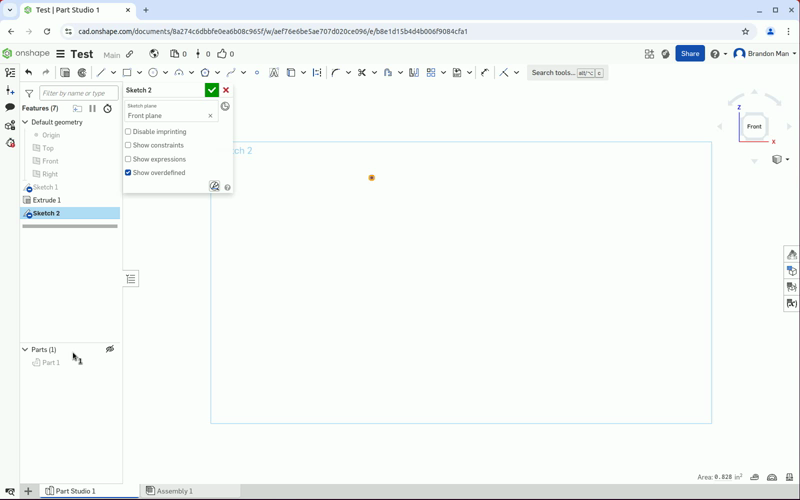
key(shift+e)
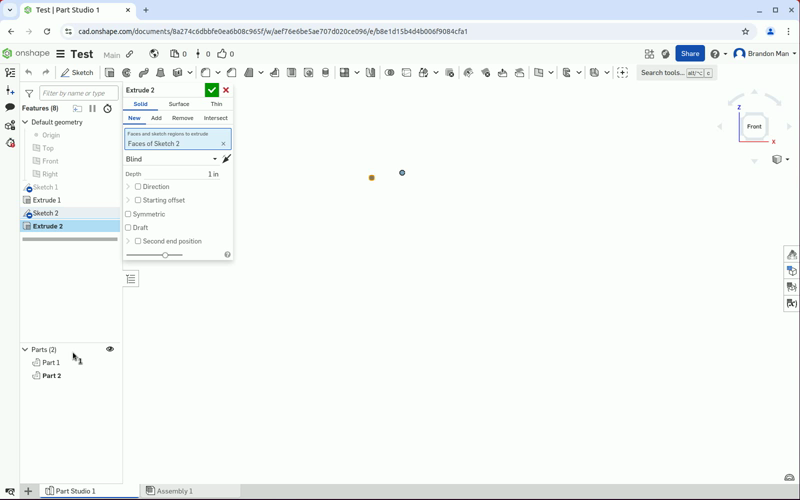
mouse_move(143, 106)
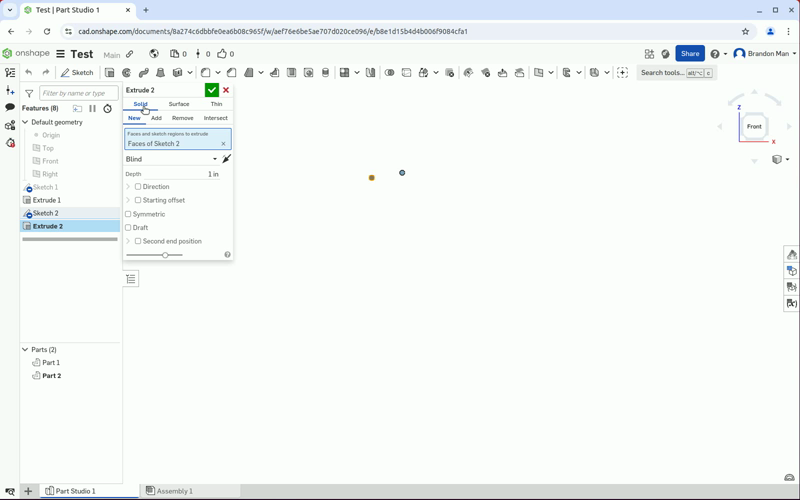
click(143, 106)
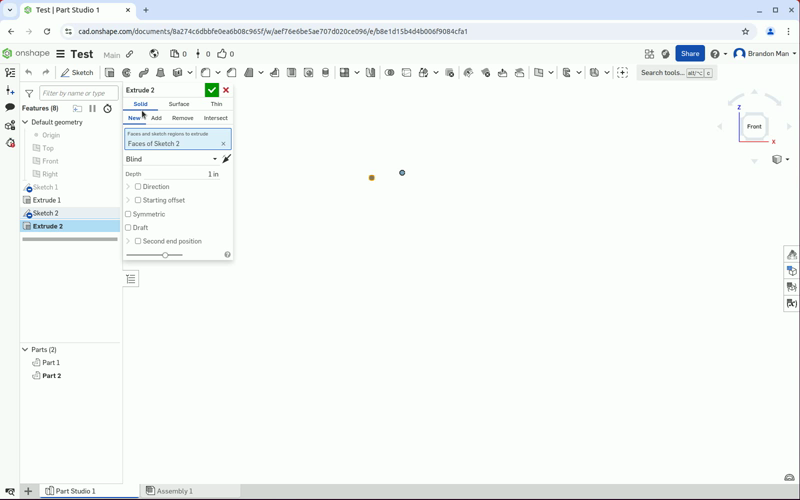
mouse_move(137, 120)
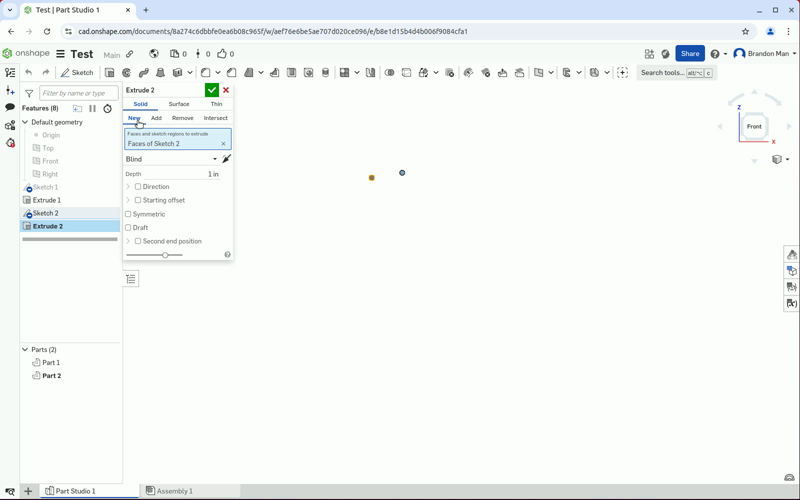
click(137, 120)
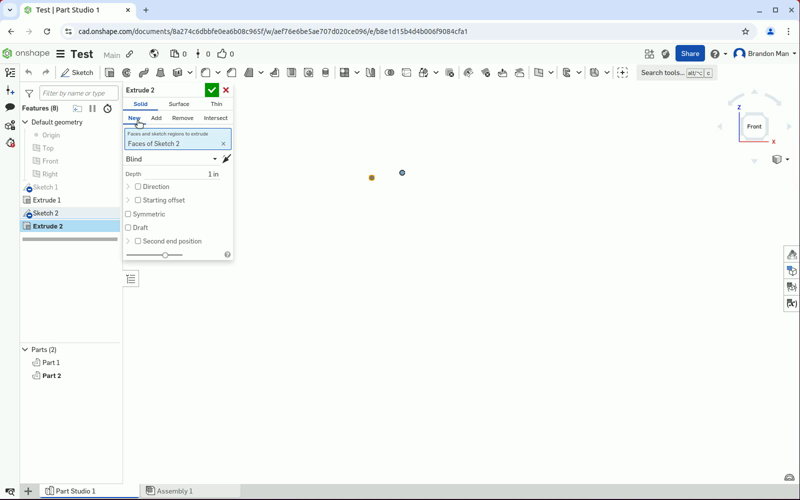
key(tab, 4)
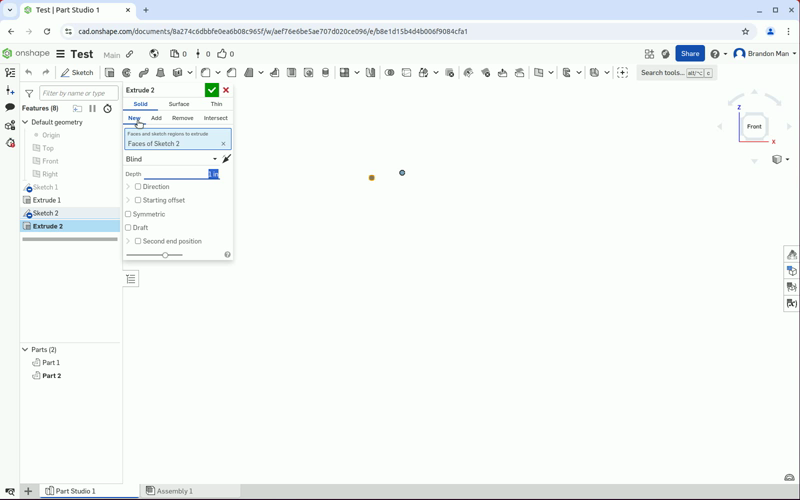
text(5.536)
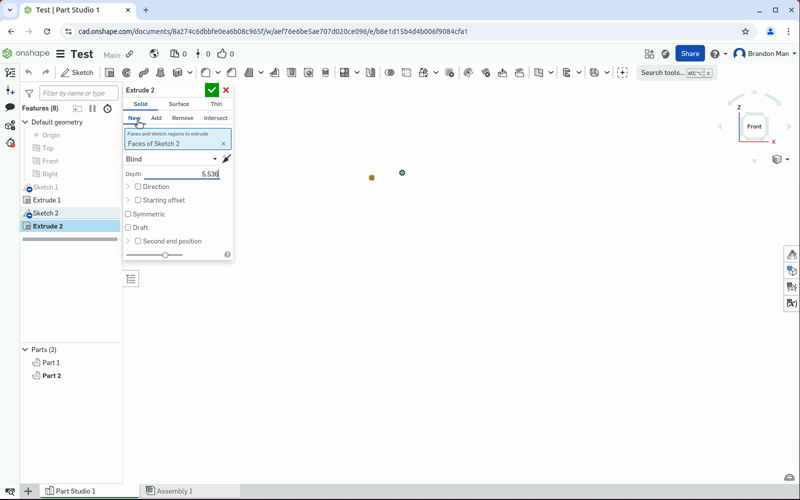
key(enter)
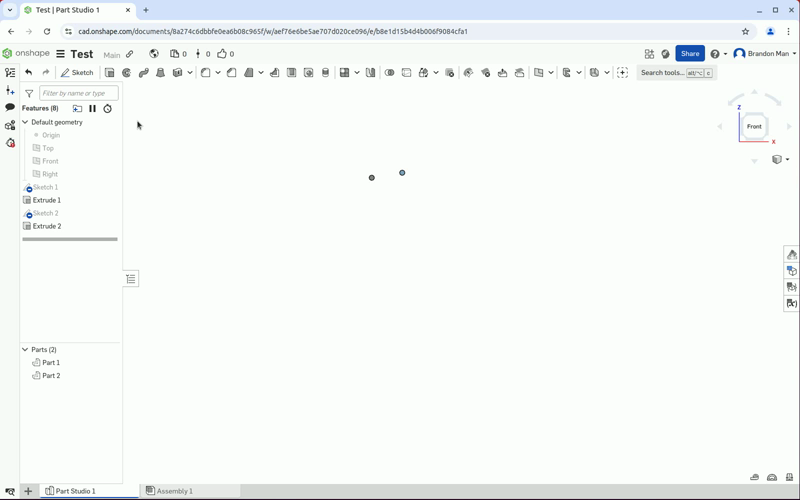
key(shift+h)
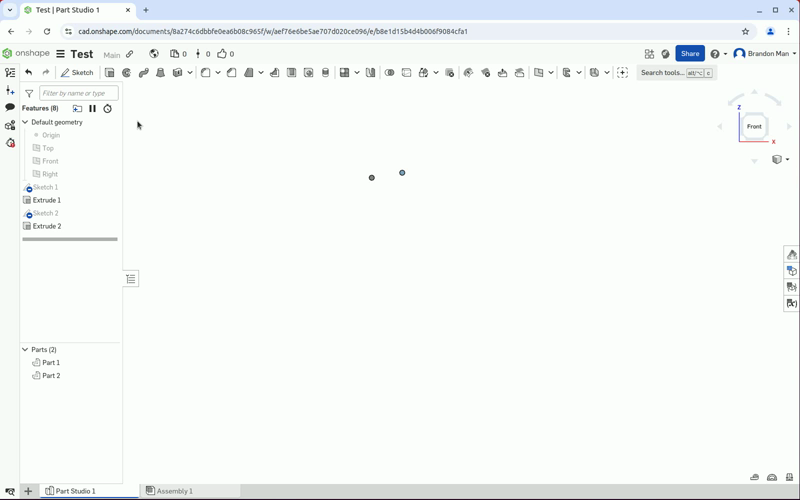
key(shift+h)
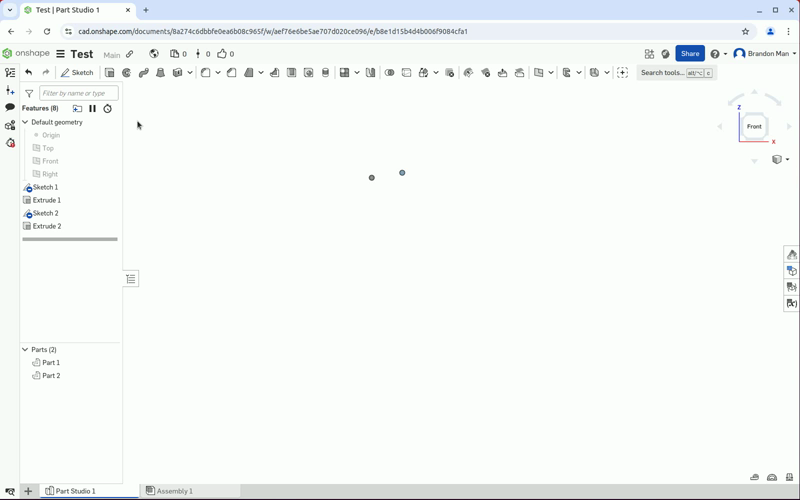
key(shift+7)
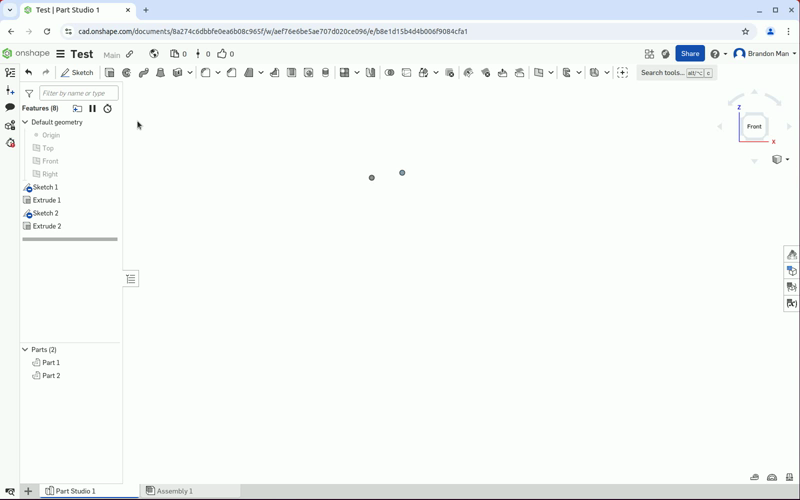
key(left, 2)
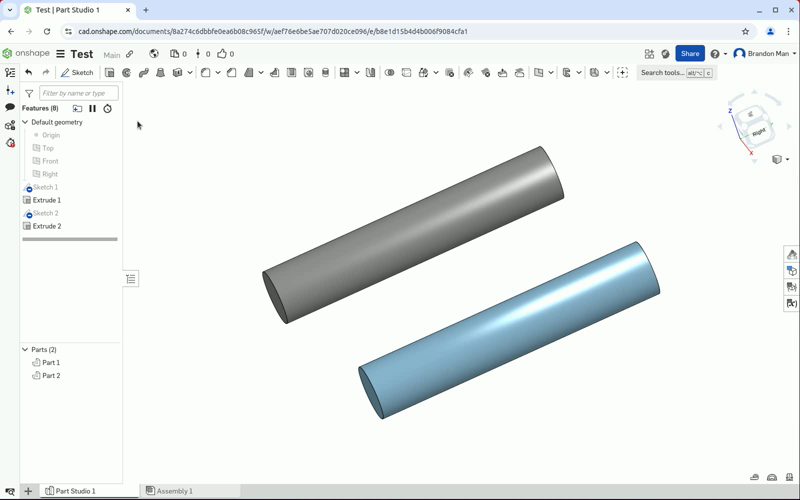
key(down, 2)
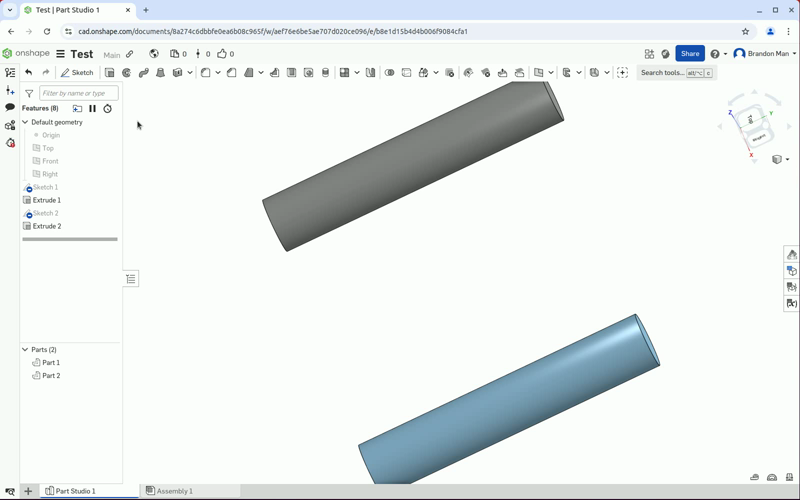
key(up, 2)
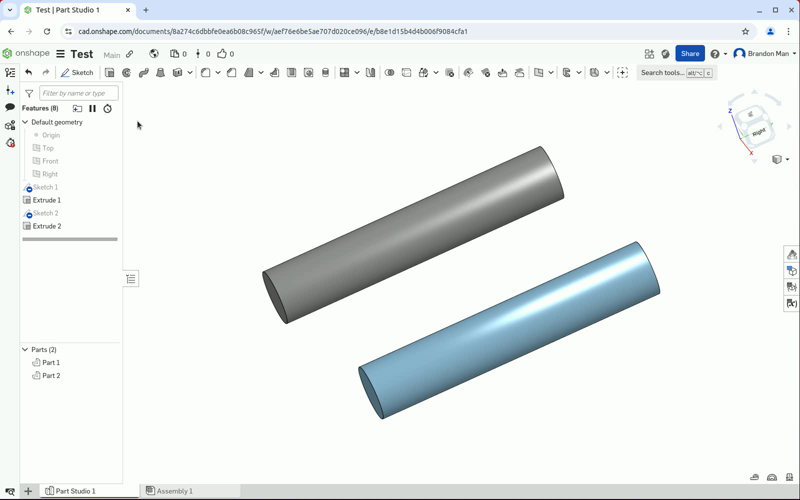
key(right, 2)
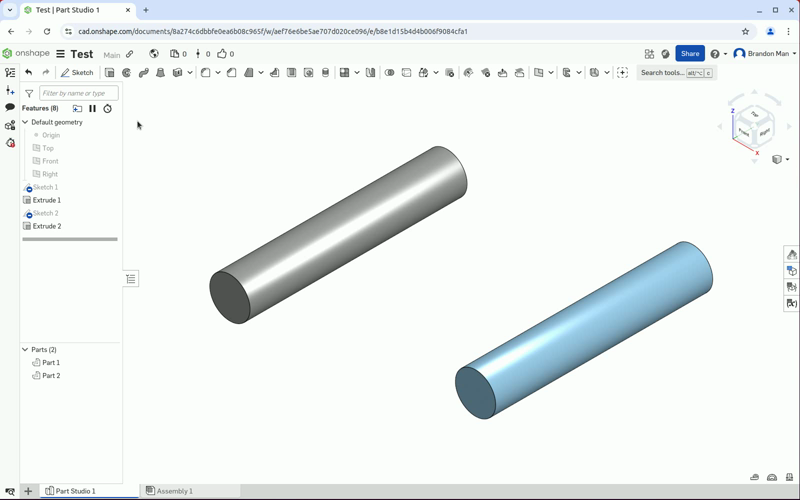
mouse_move(73, 189)
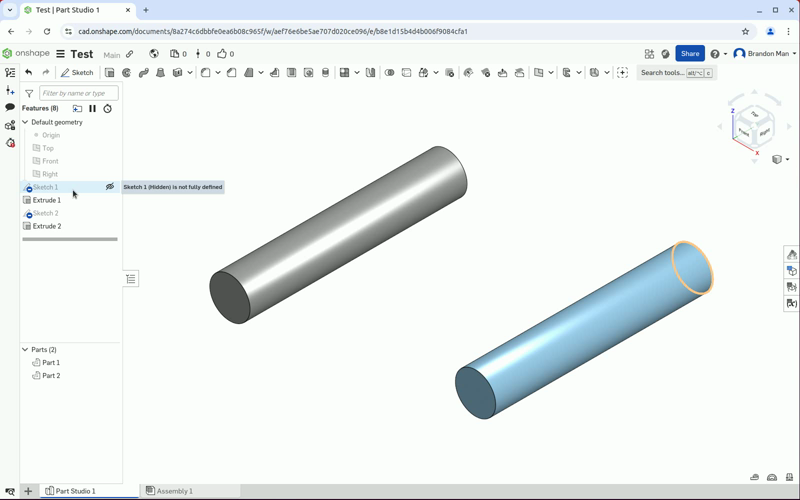
click(73, 189)